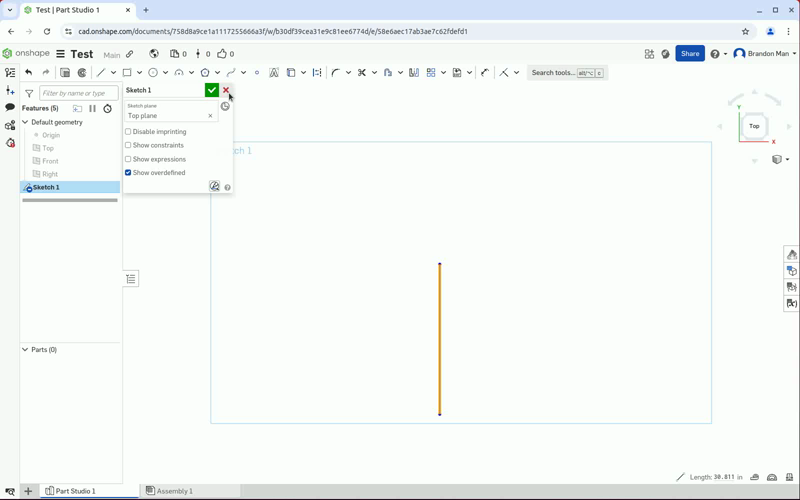
key(shift+h)
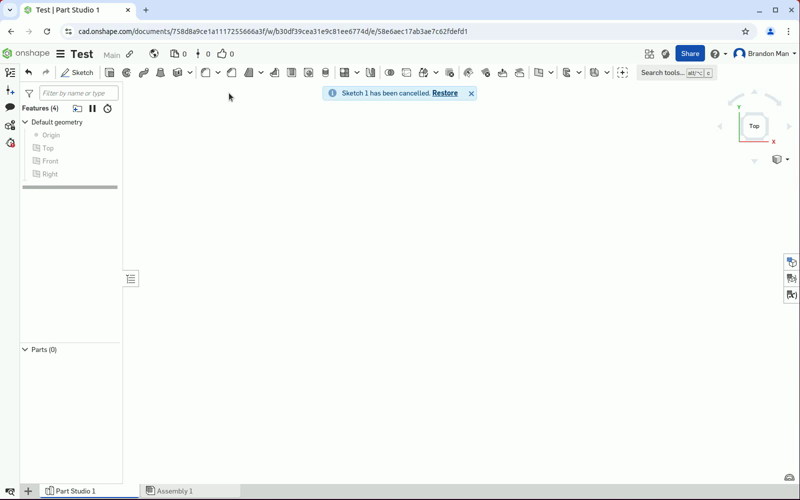
mouse_move(73, 352)
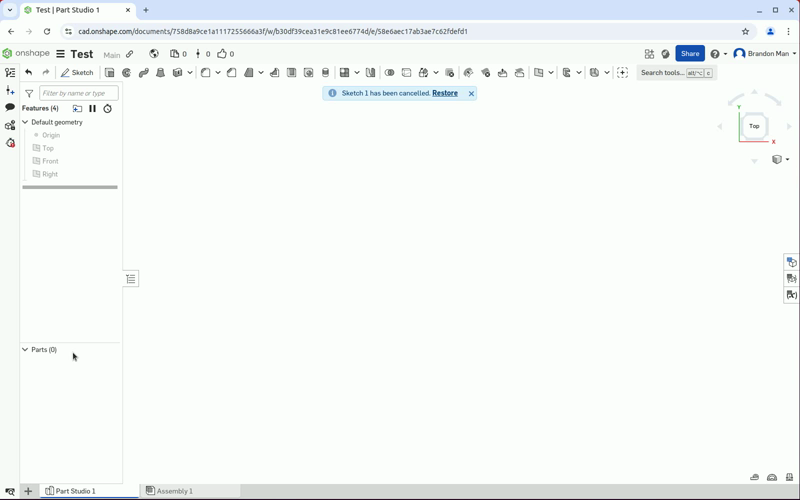
key(y)
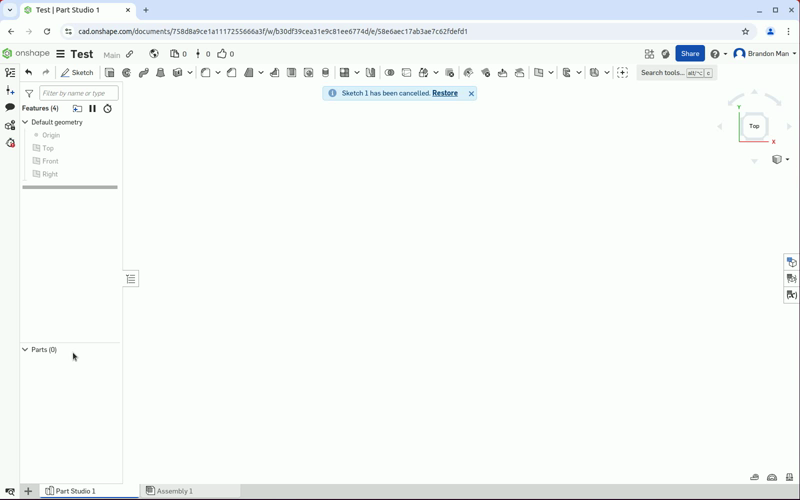
key(shift+p)
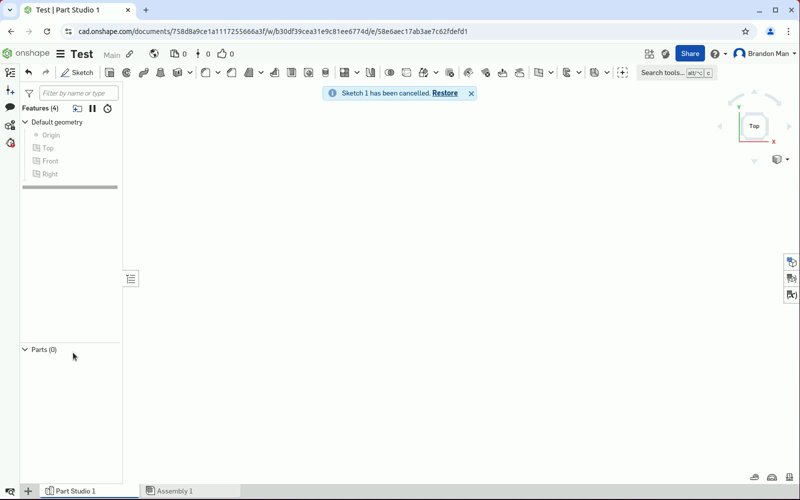
key(space)
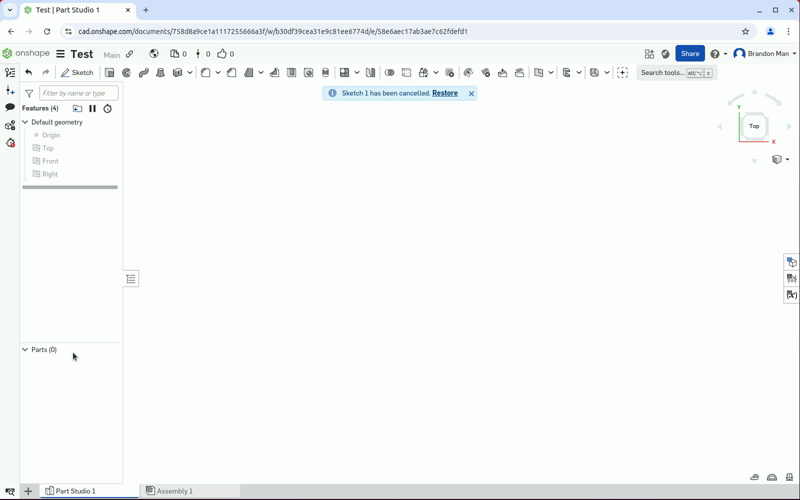
key_down(shift)
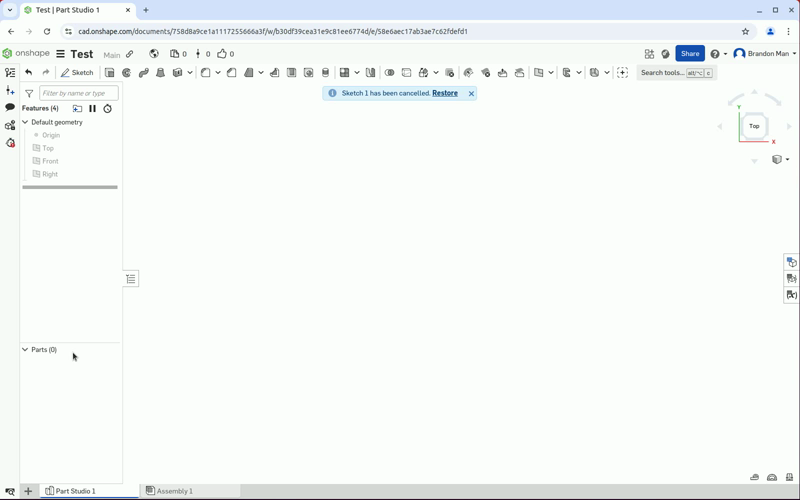
key(up)
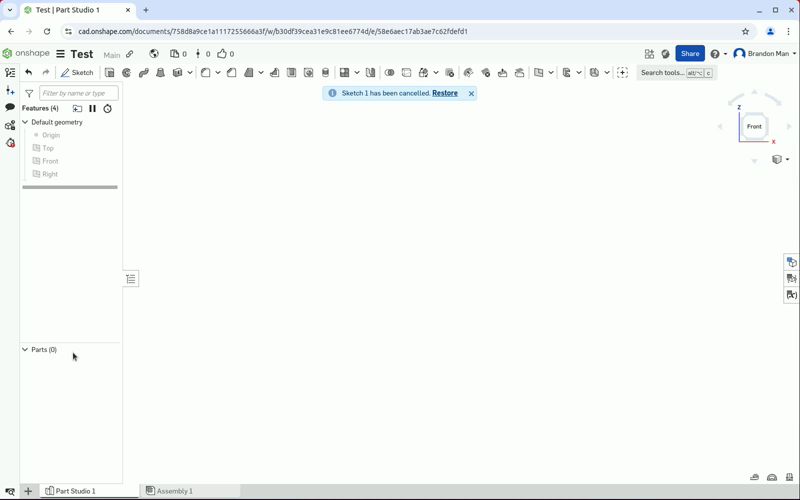
key_up(shift)
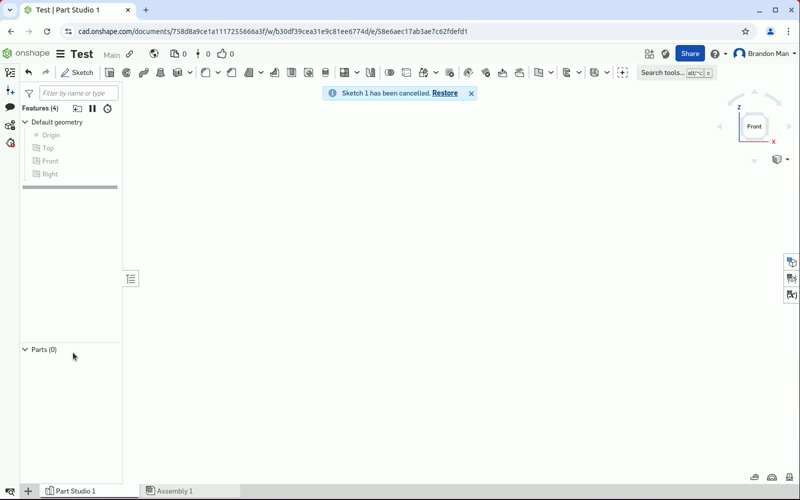
mouse_move(73, 352)
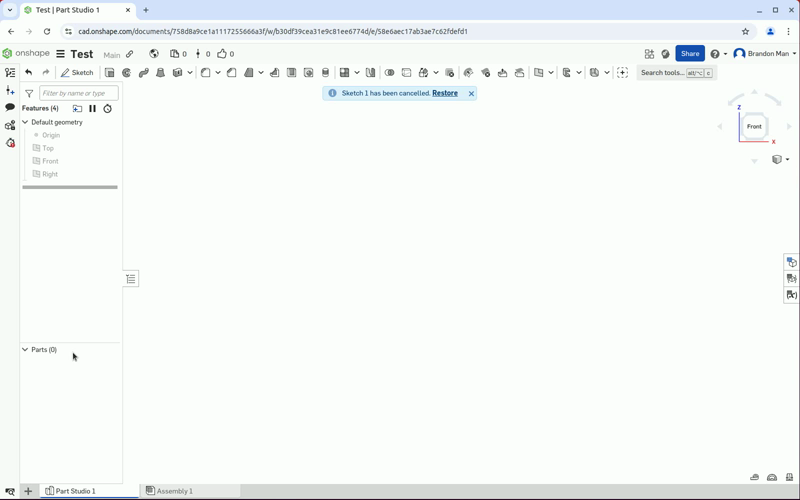
key(shift+y)
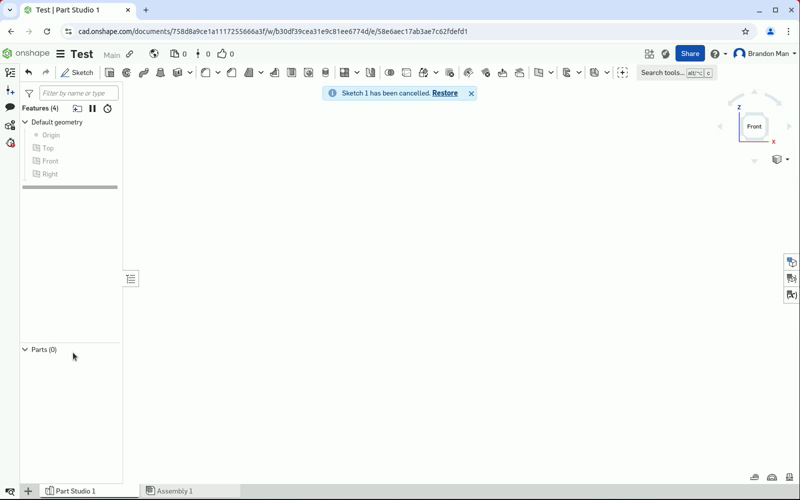
key(shift+s)
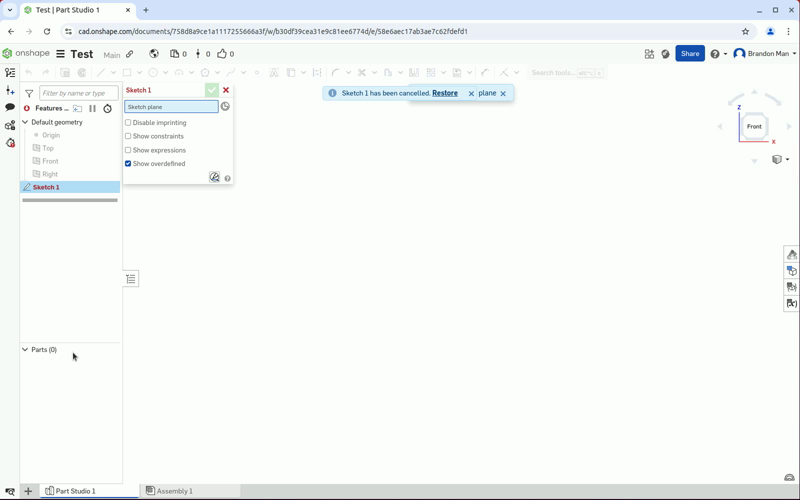
mouse_move(73, 163)
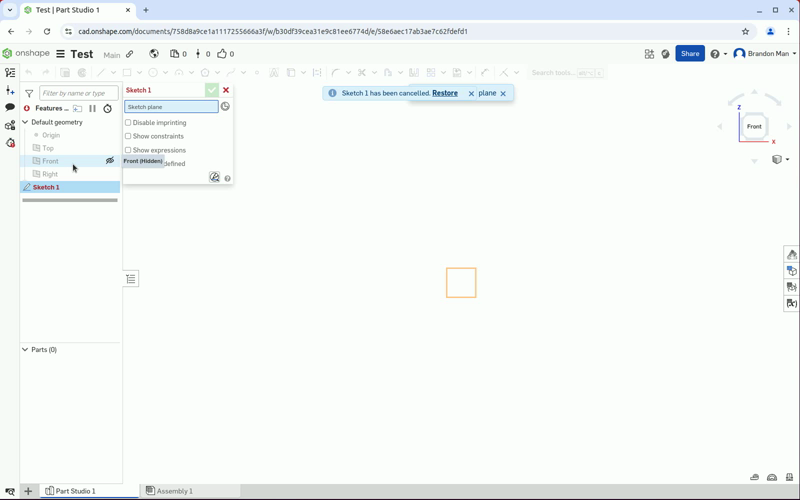
click(73, 163)
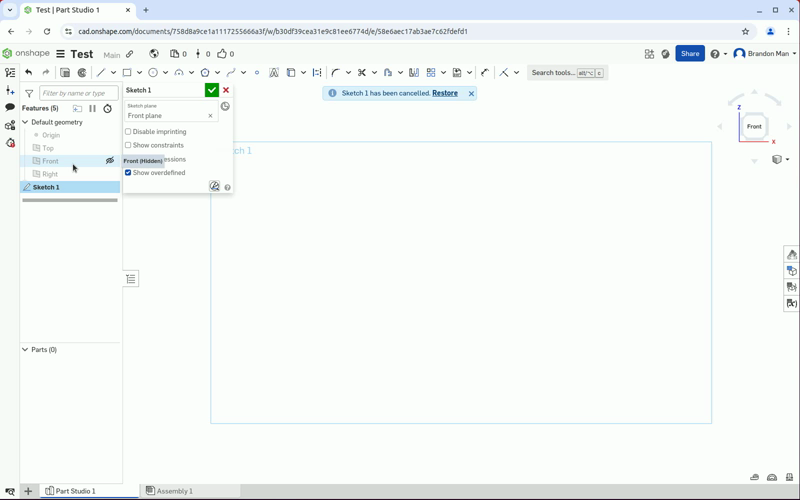
mouse_move(73, 352)
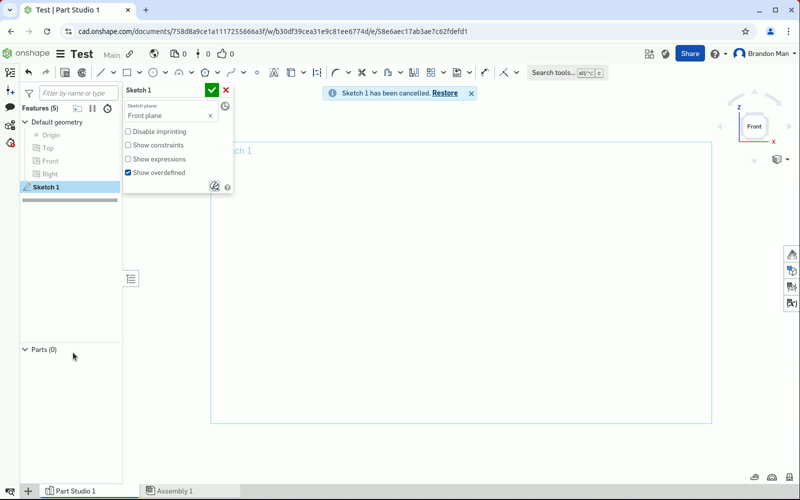
key(y)
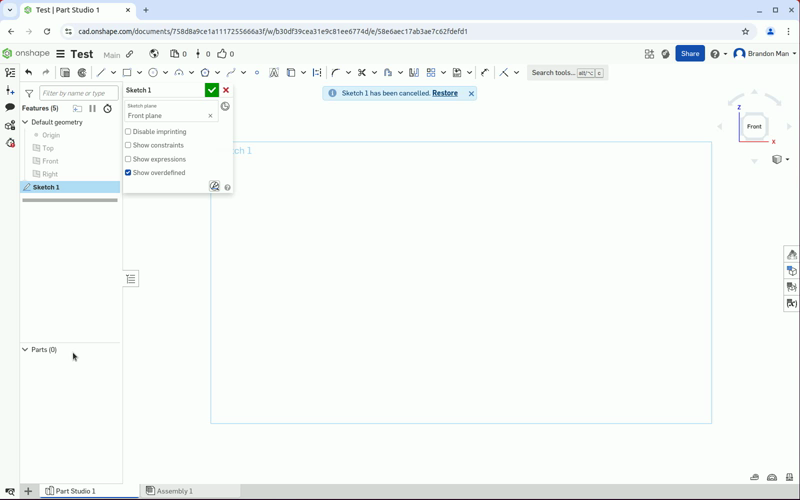
key(l)
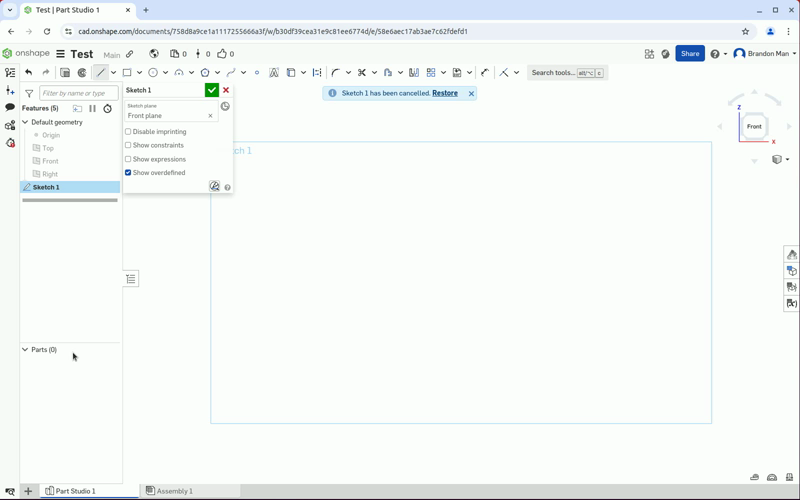
key_down(shift)
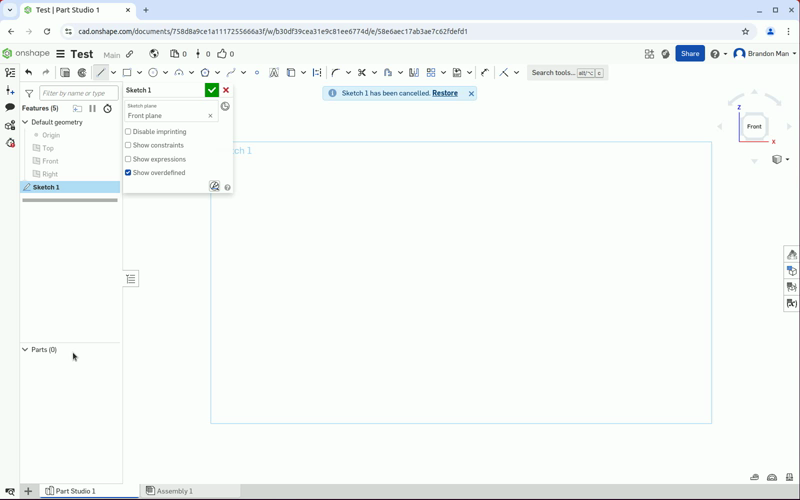
mouse_move(460, 336)
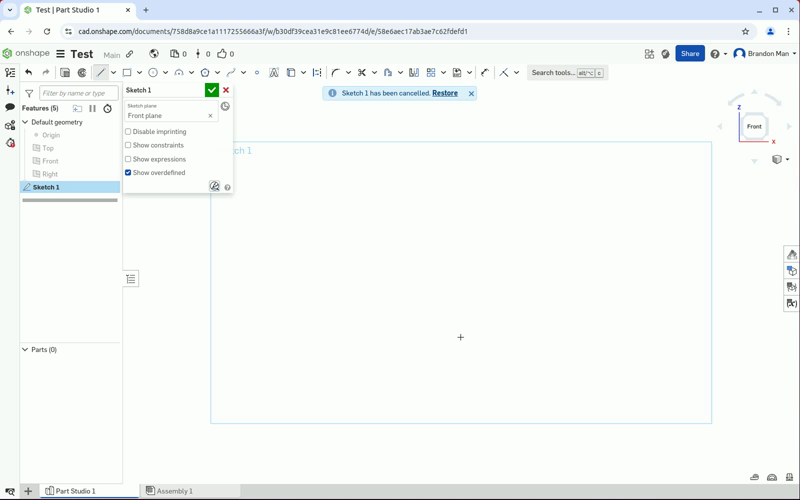
click(460, 336)
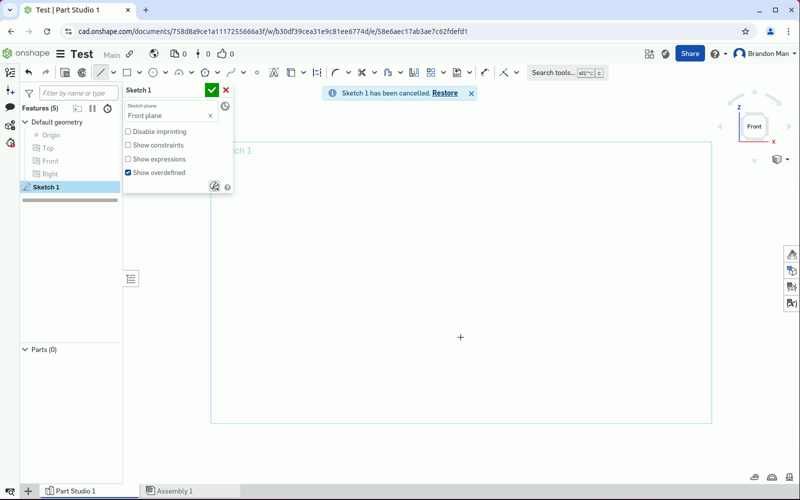
key_up(shift)
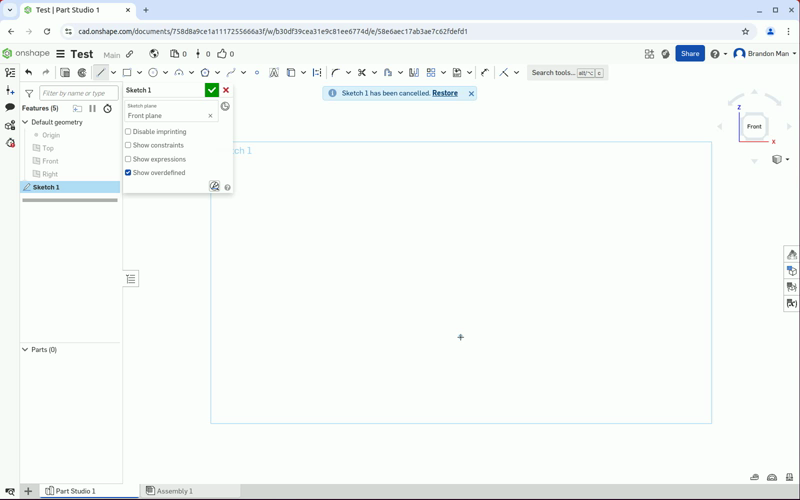
key_down(shift)
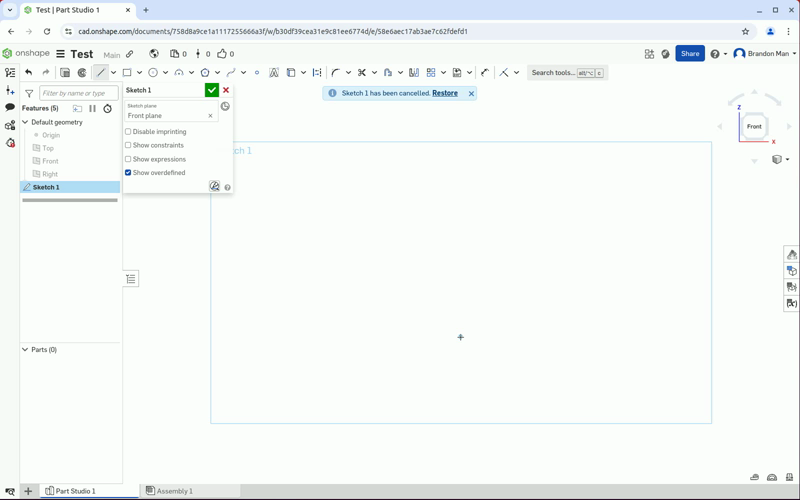
mouse_move(557, 336)
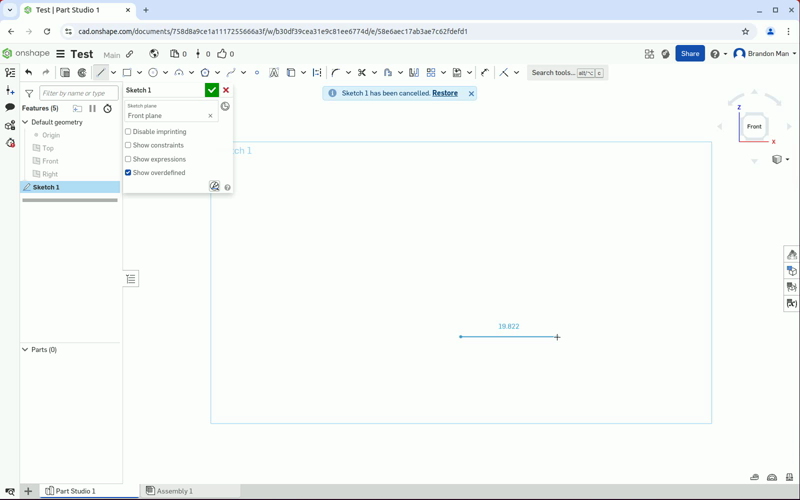
click(557, 336)
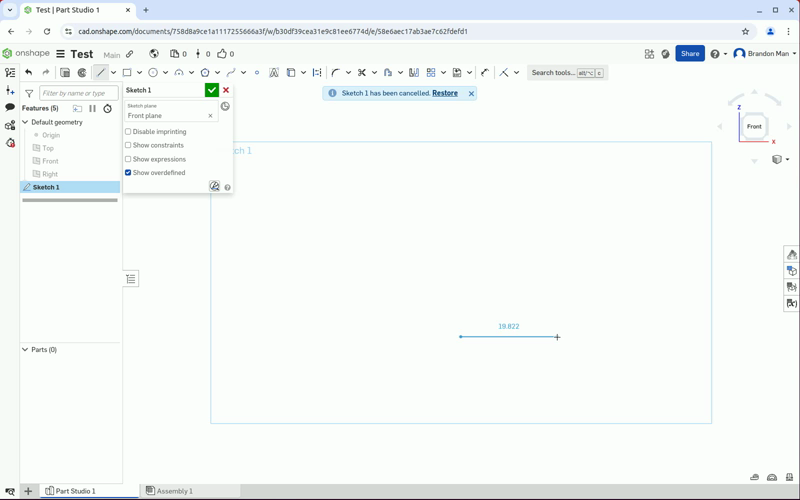
key_up(shift)
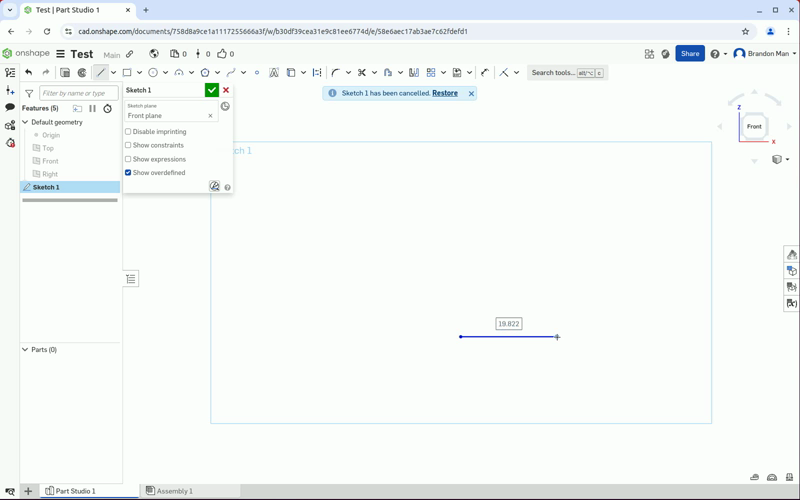
key(esc)
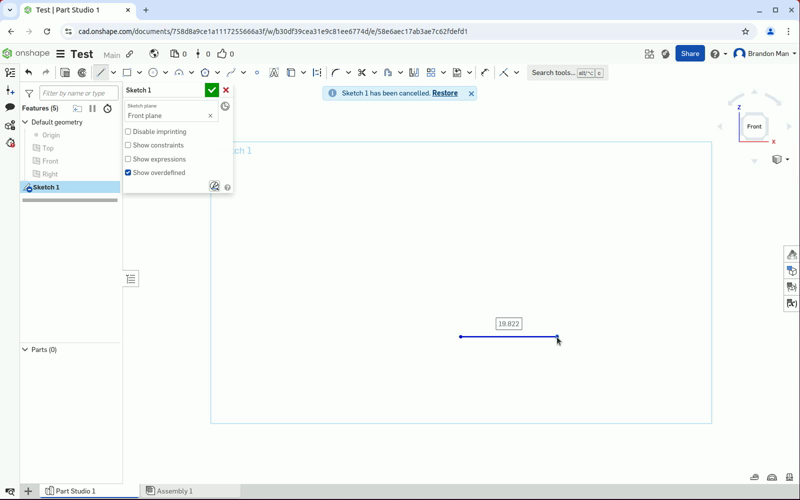
key(a)
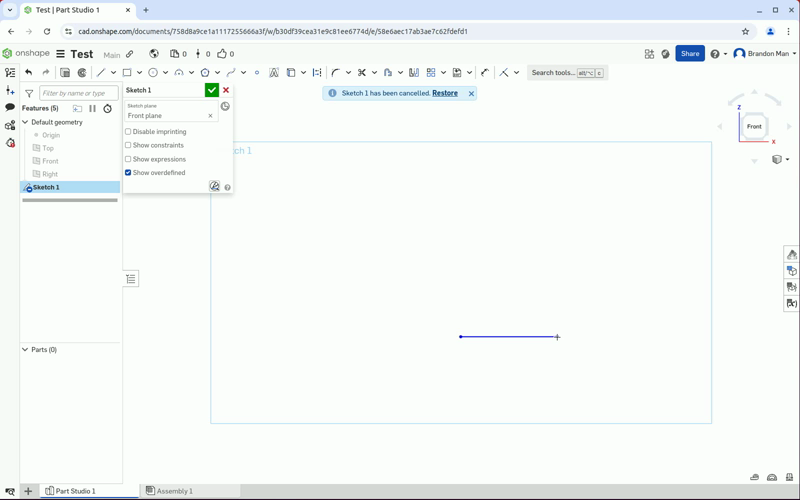
mouse_move(557, 336)
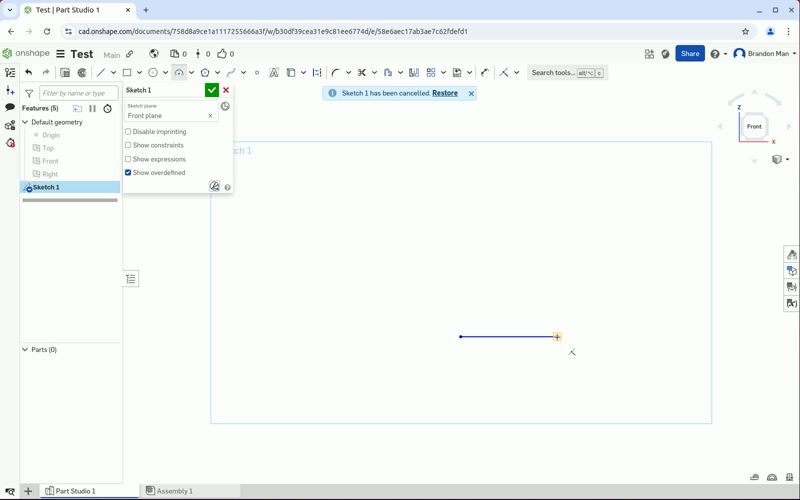
click(557, 336)
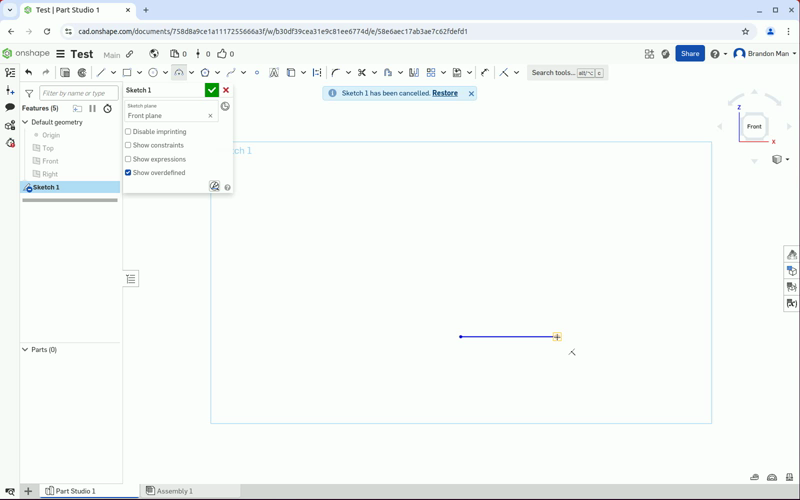
key_down(shift)
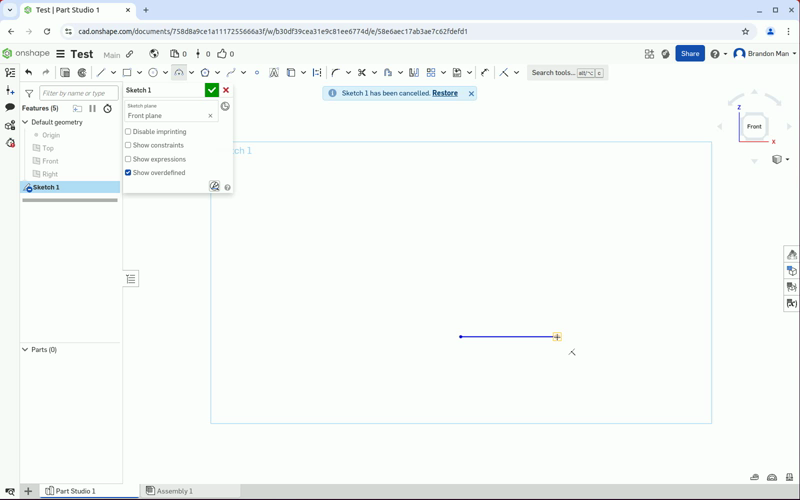
mouse_move(557, 282)
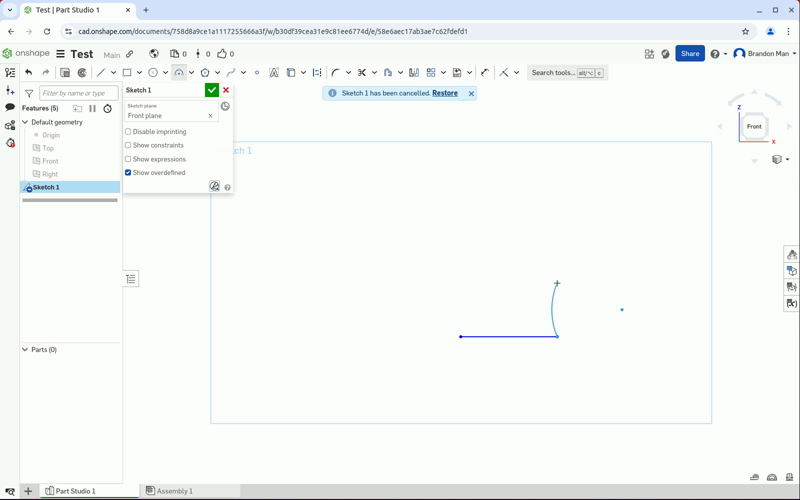
click(557, 282)
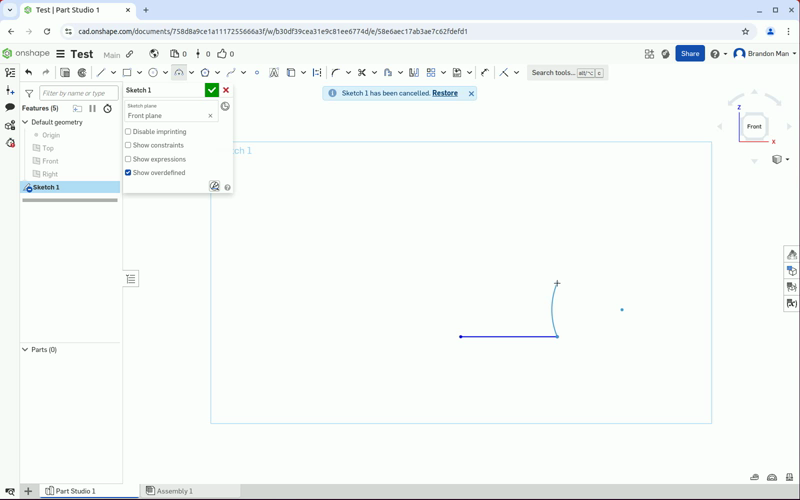
mouse_move(559, 309)
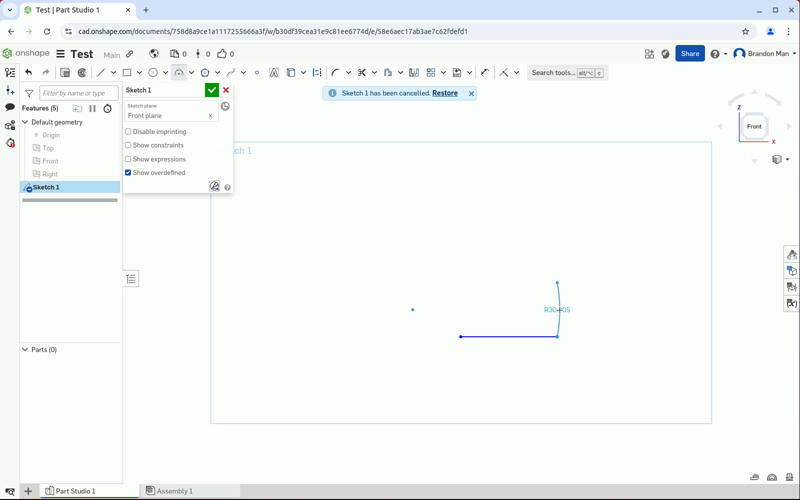
click(559, 309)
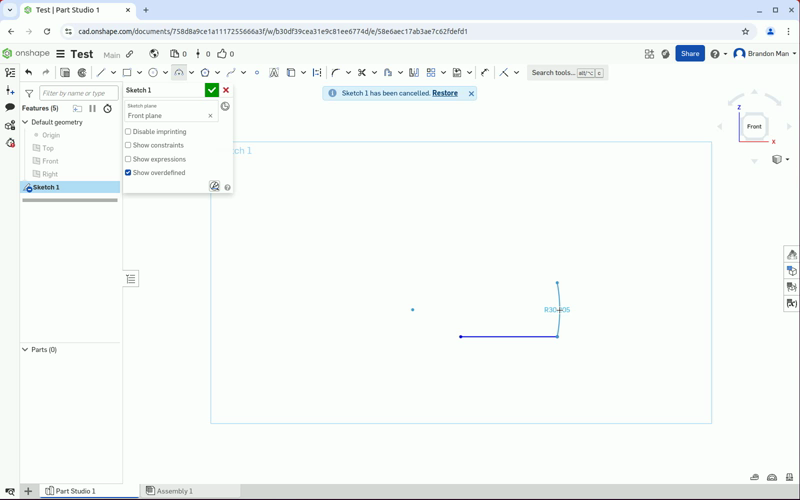
key_up(shift)
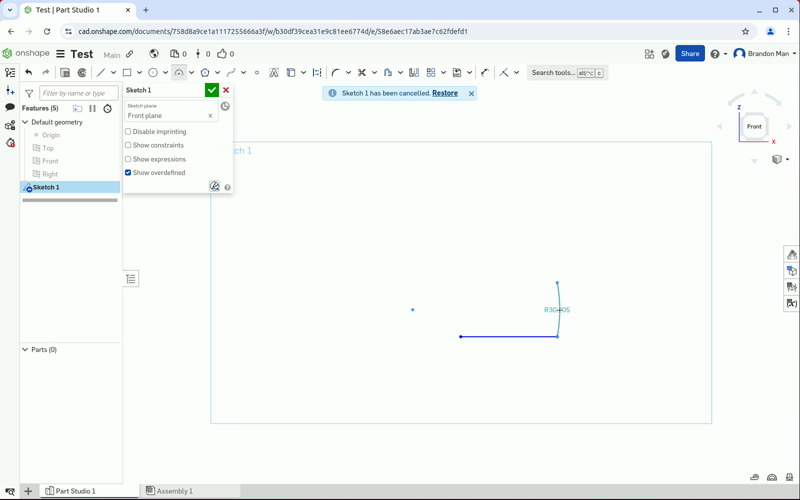
key(esc)
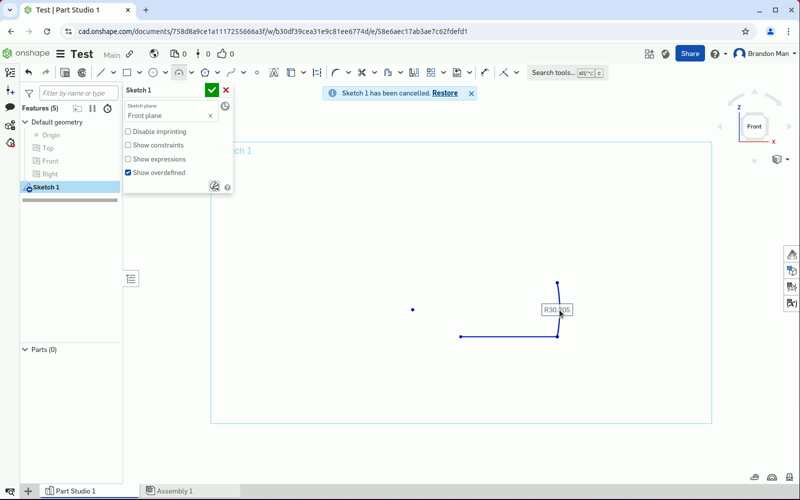
key(l)
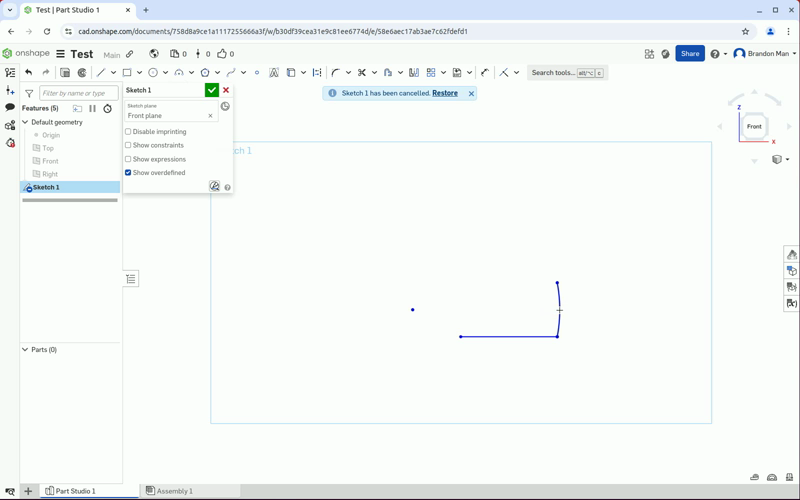
mouse_move(557, 282)
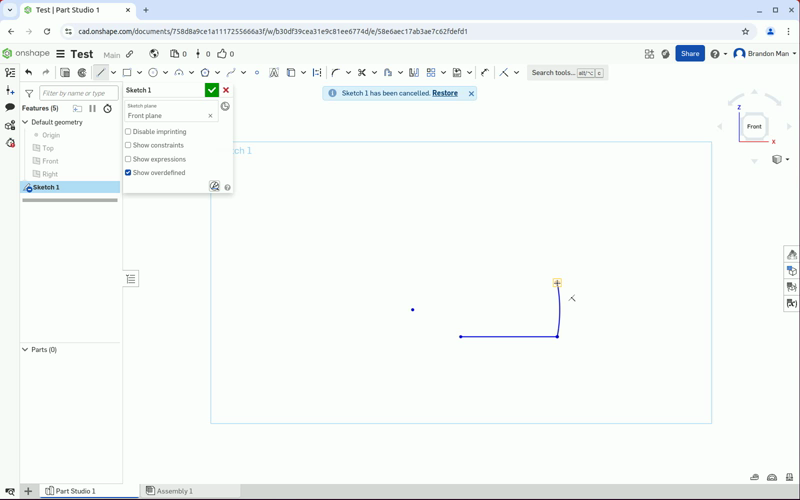
click(557, 282)
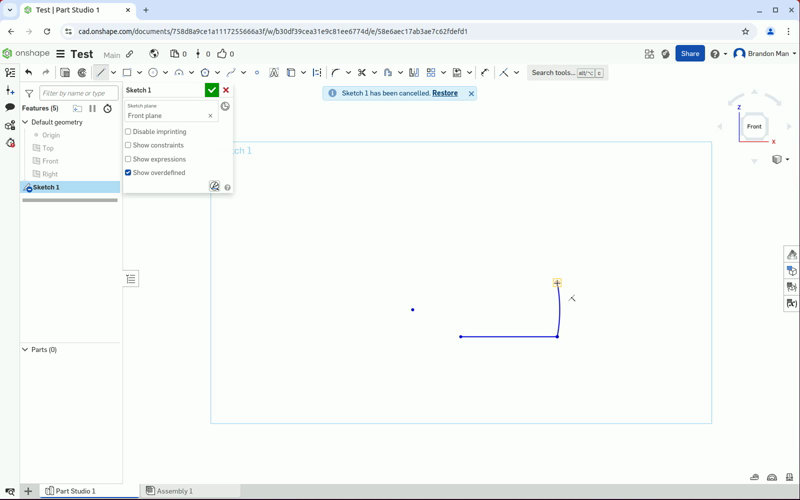
key_down(shift)
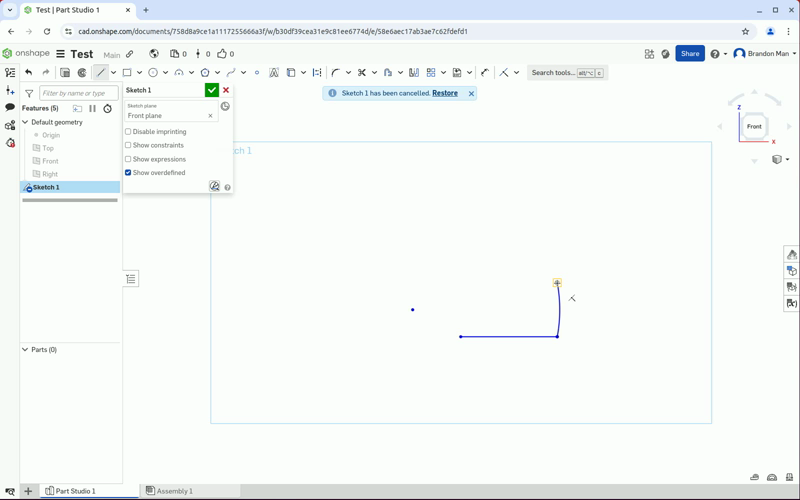
mouse_move(460, 282)
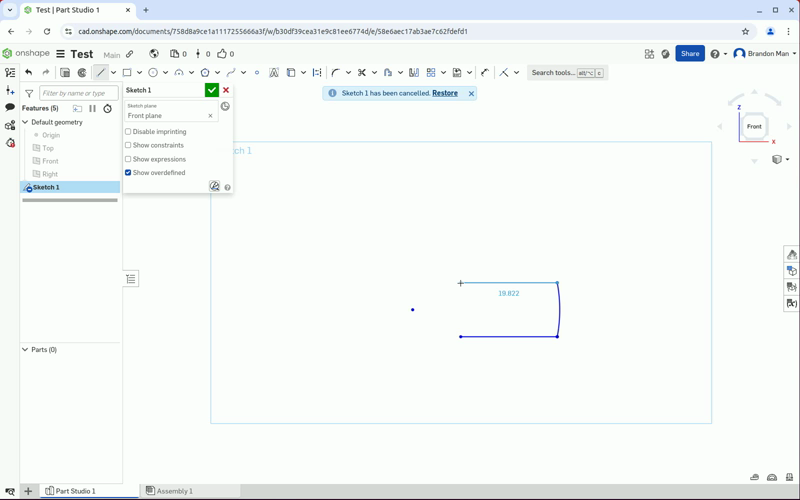
click(460, 282)
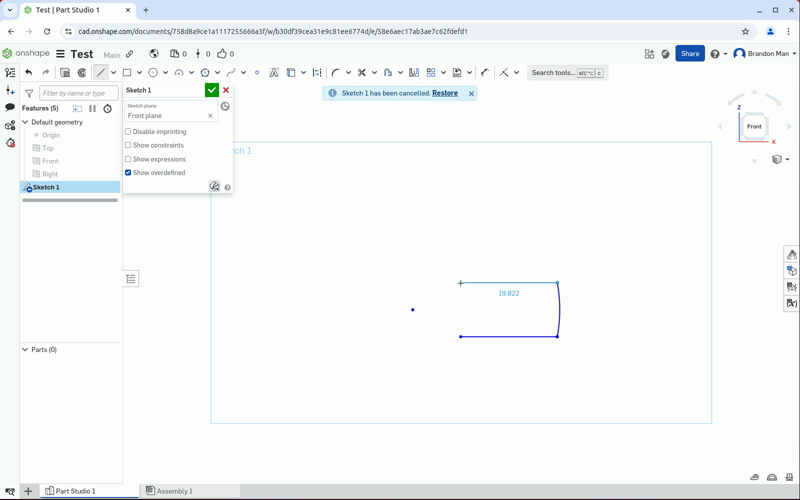
key_up(shift)
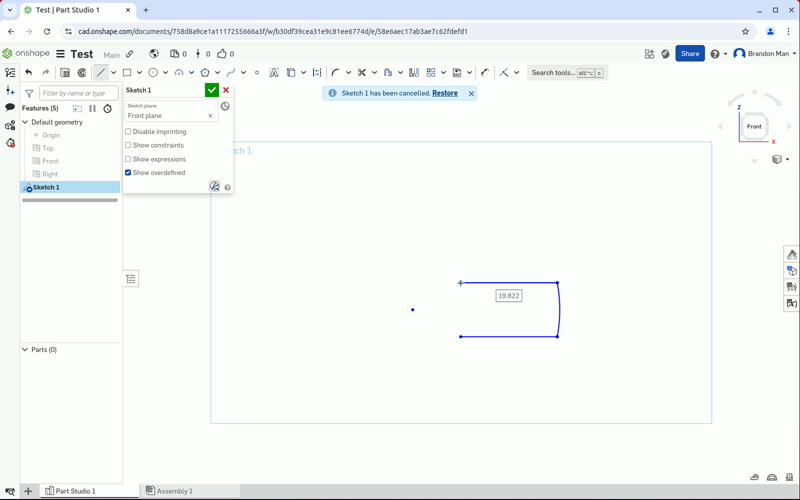
mouse_move(490, 282)
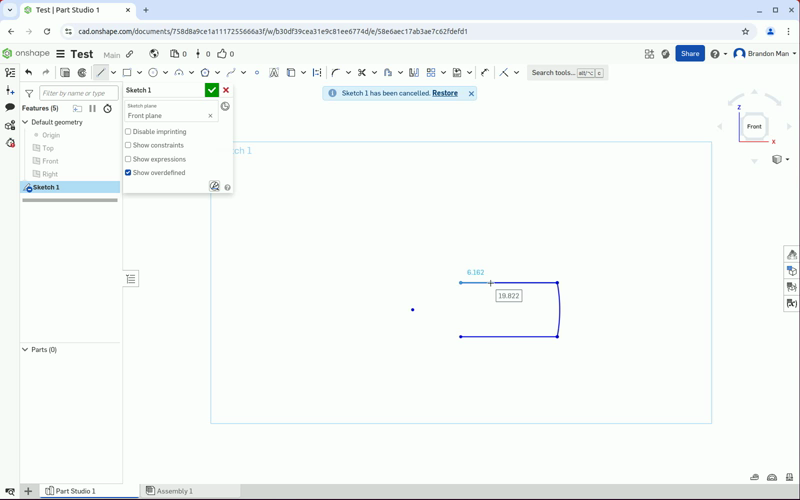
key_down(shift)
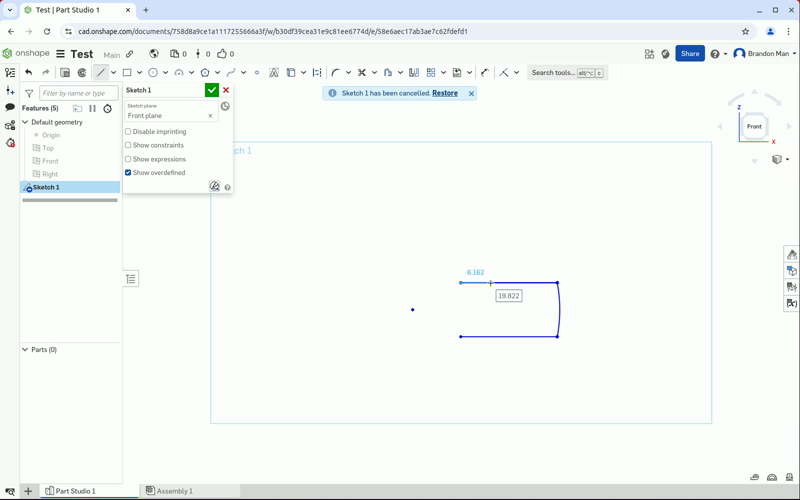
mouse_move(460, 336)
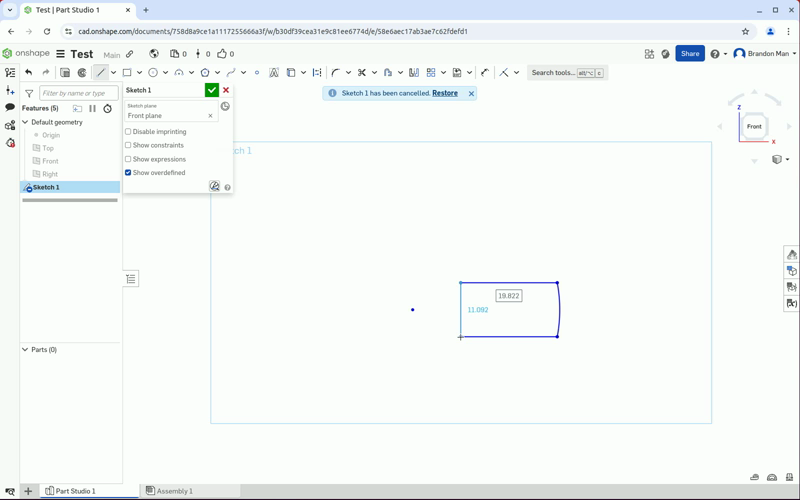
key_up(shift)
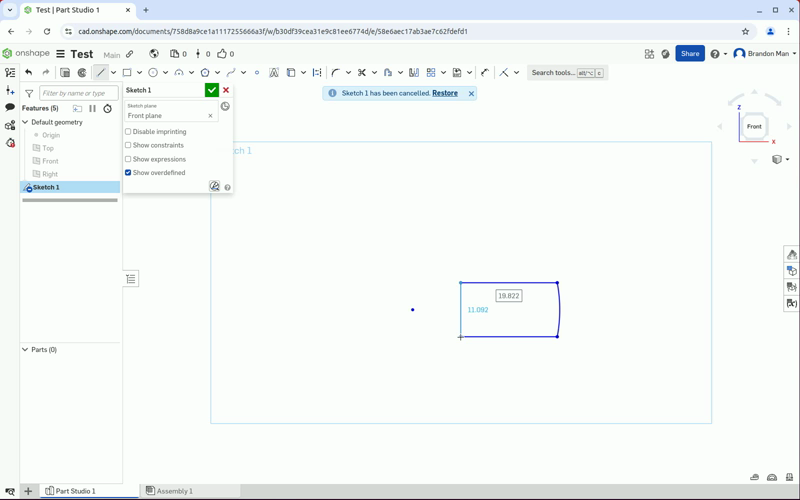
click(460, 336)
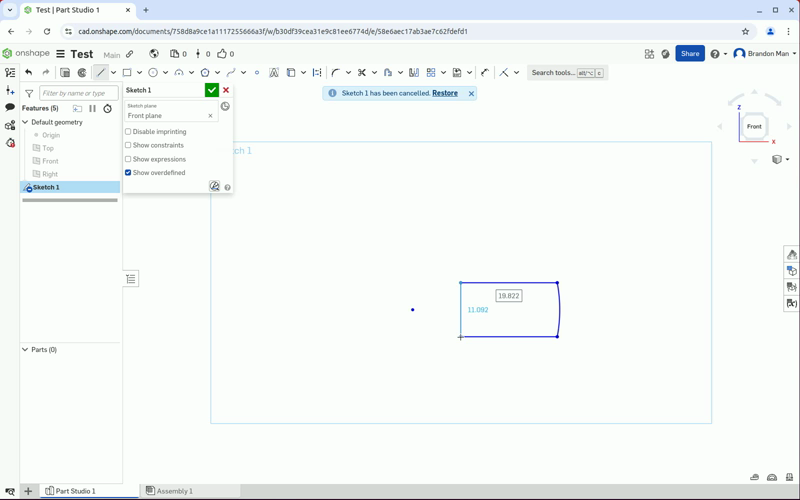
key(esc)
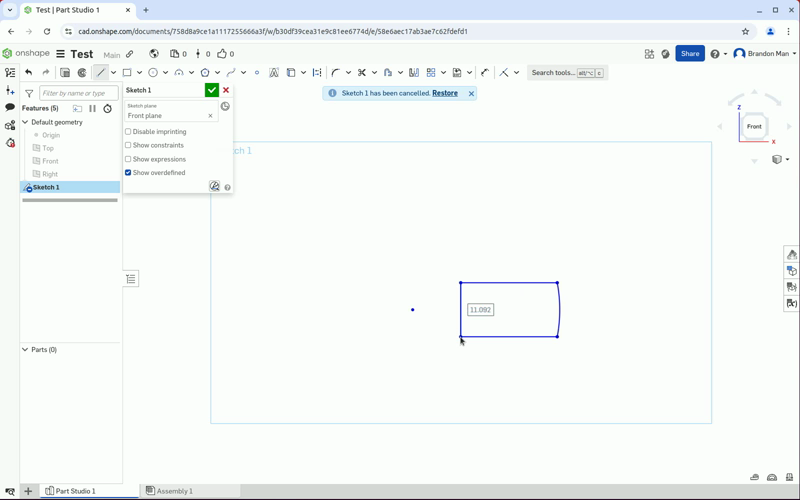
mouse_move(489, 333)
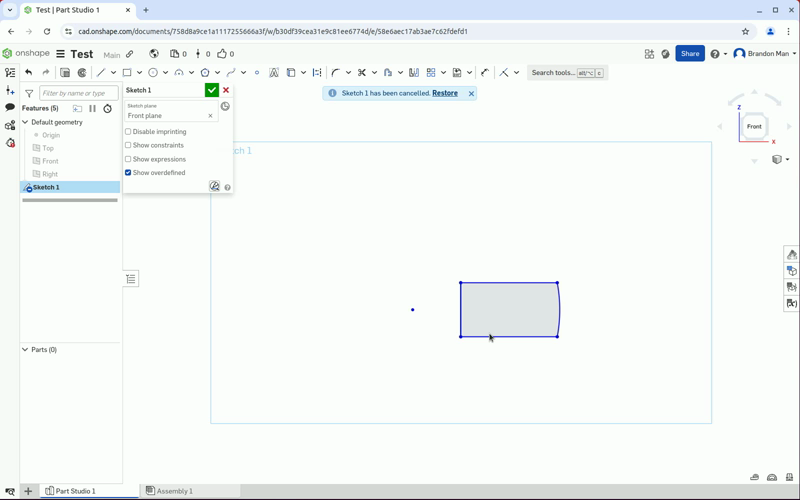
click(489, 333)
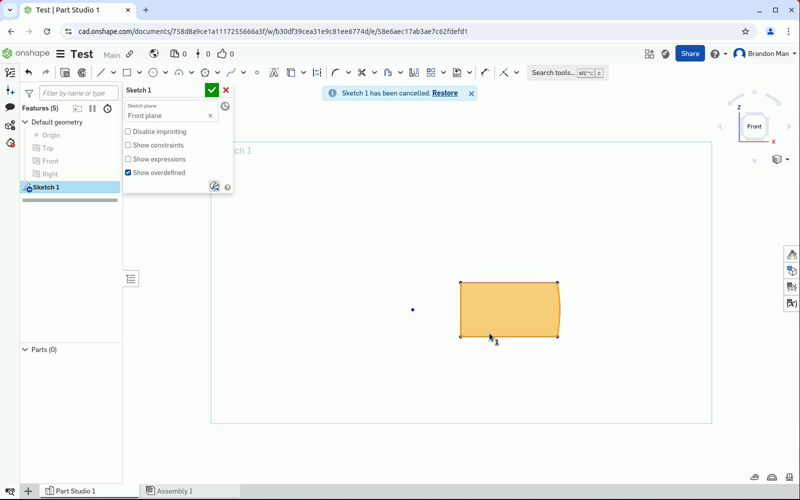
mouse_move(73, 352)
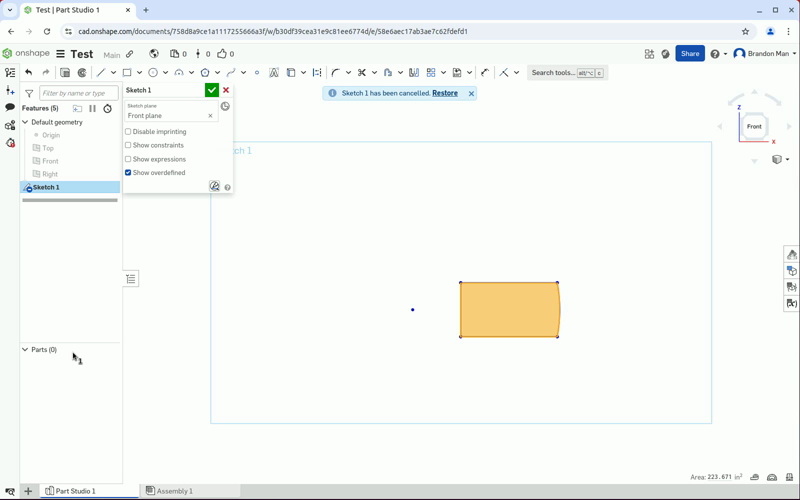
key(shift+y)
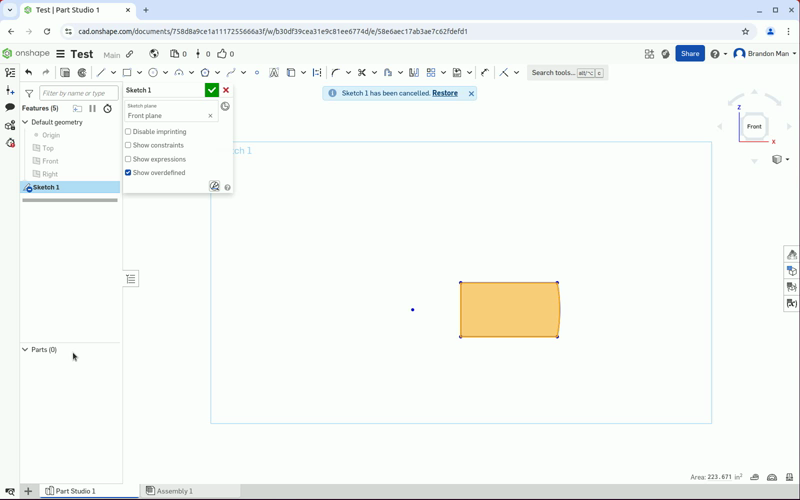
key(shift+e)
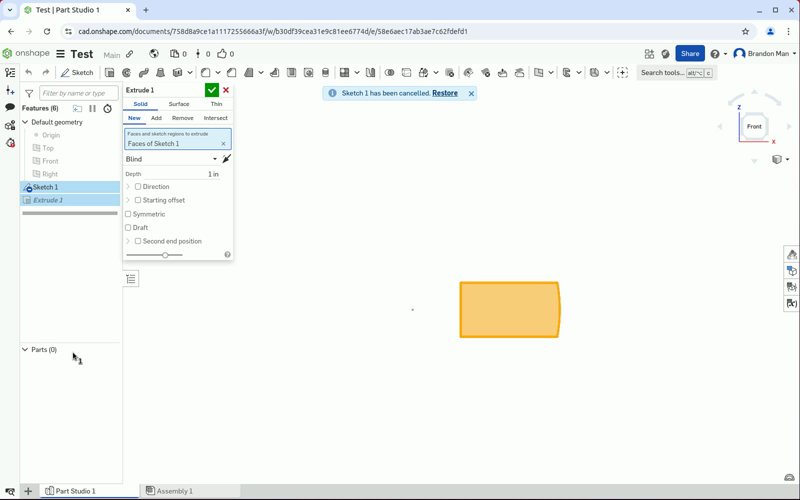
mouse_move(143, 106)
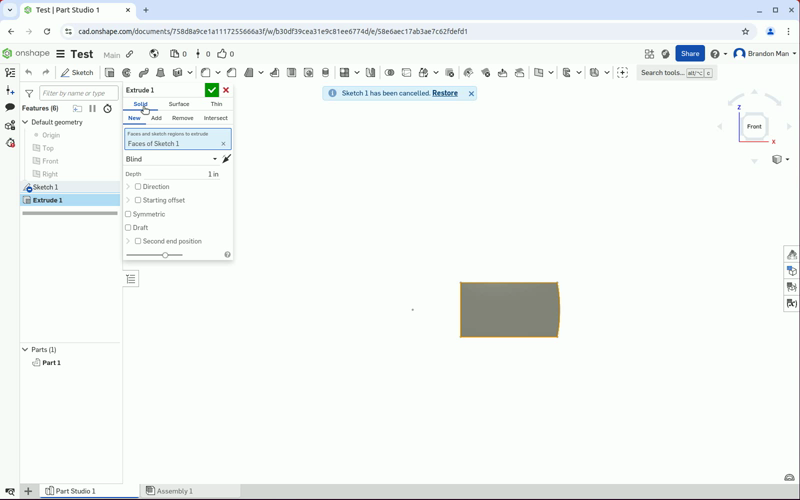
click(143, 106)
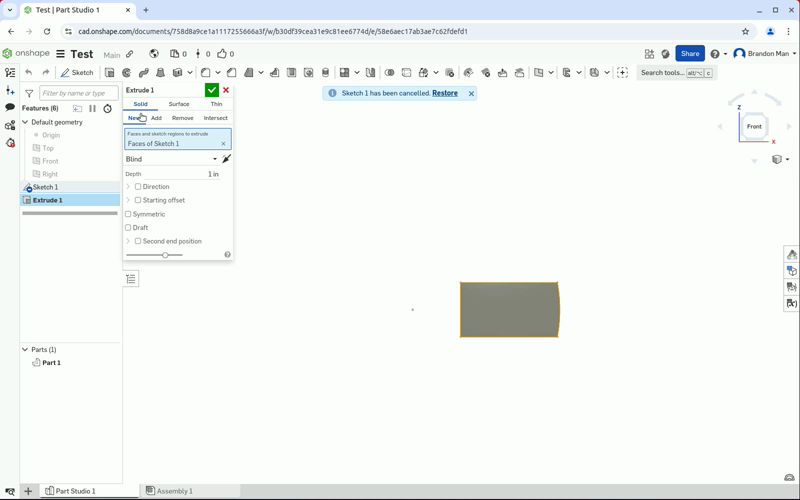
mouse_move(137, 120)
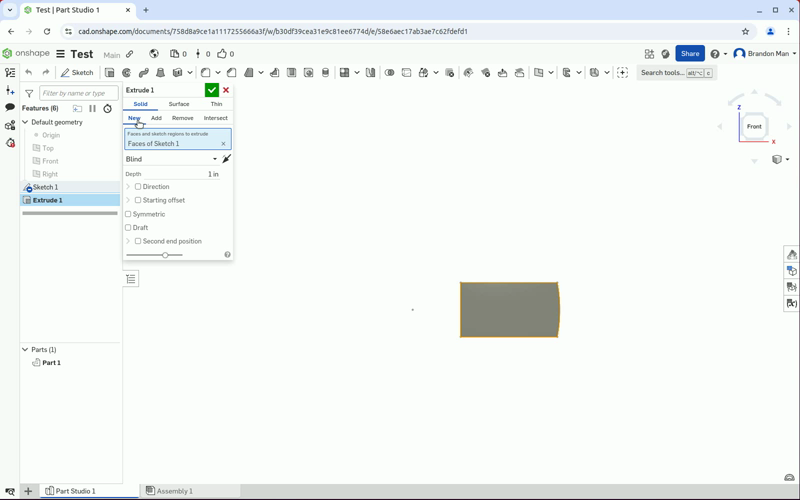
click(137, 120)
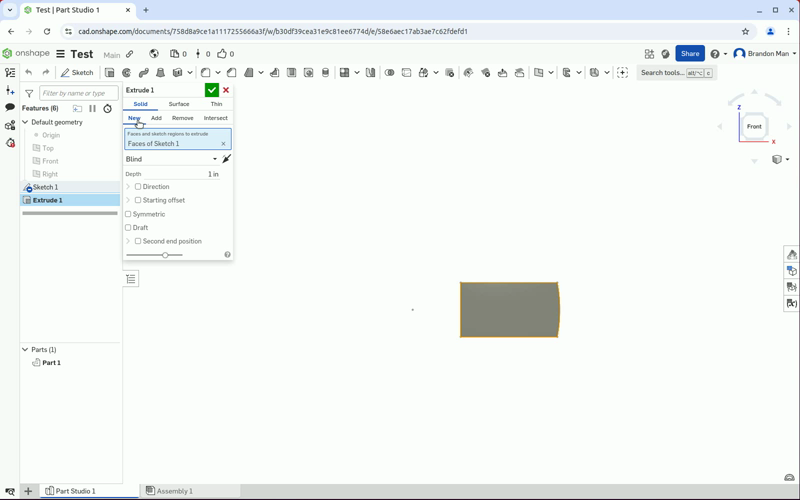
key(tab, 4)
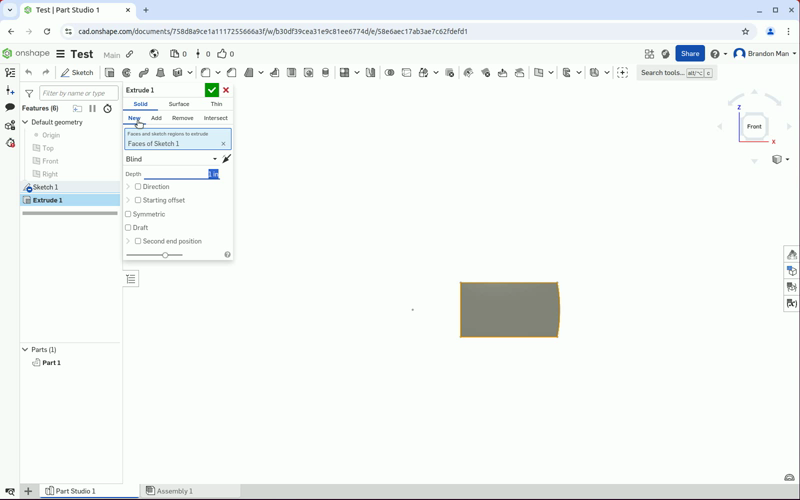
text(5.536)
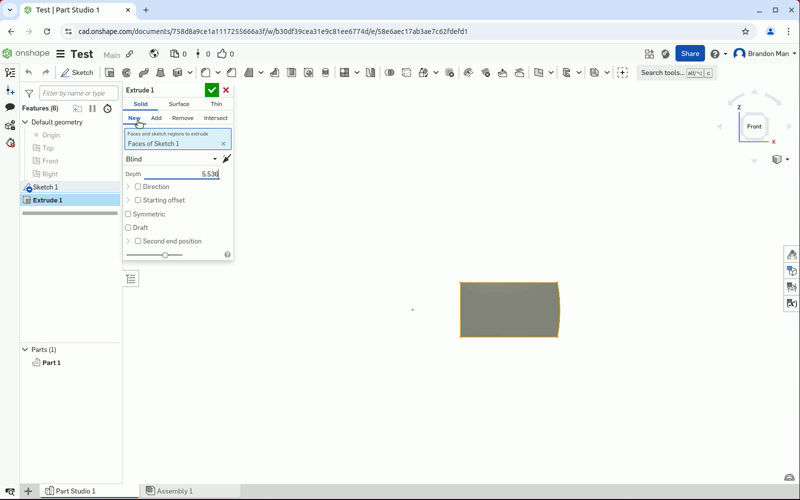
key(enter)
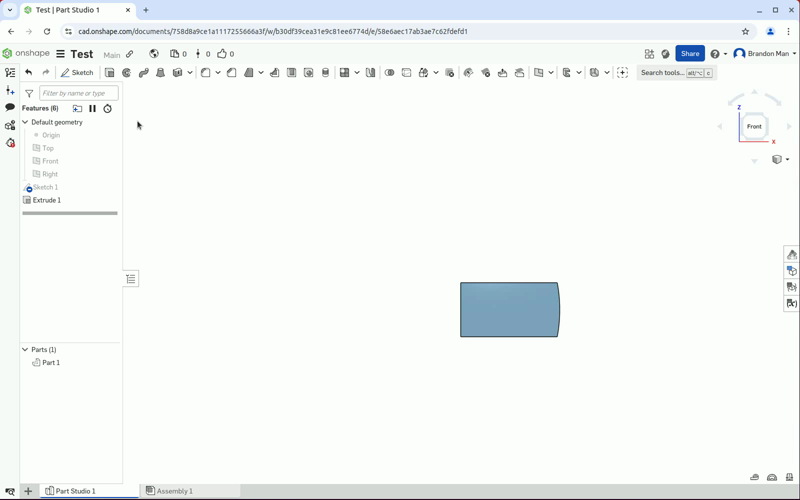
key(shift+h)
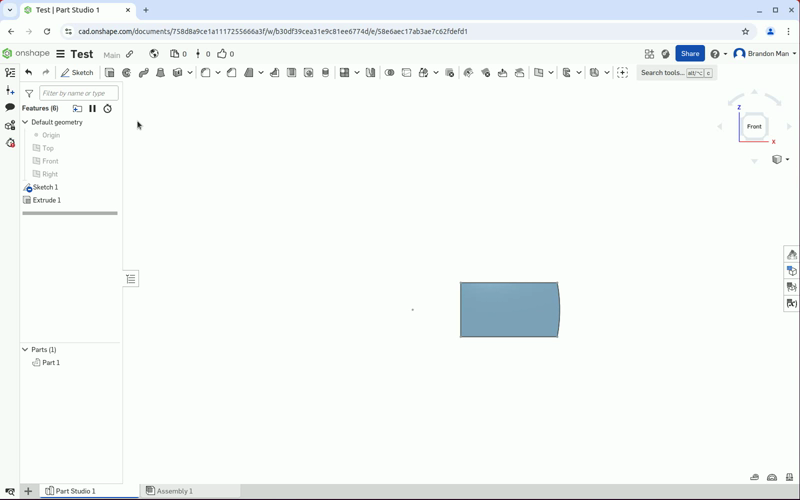
key(shift+h)
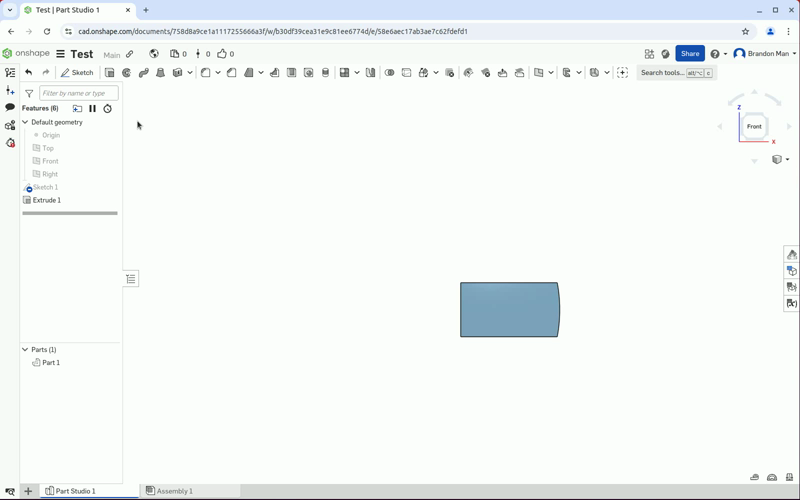
mouse_move(73, 189)
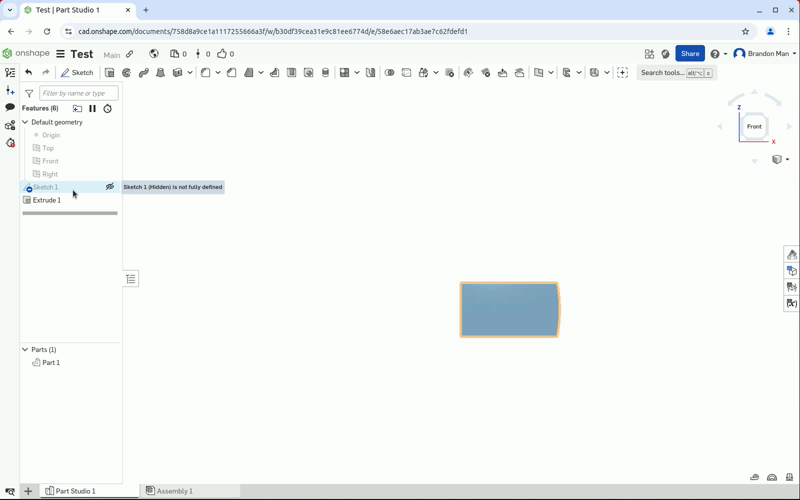
click(73, 189)
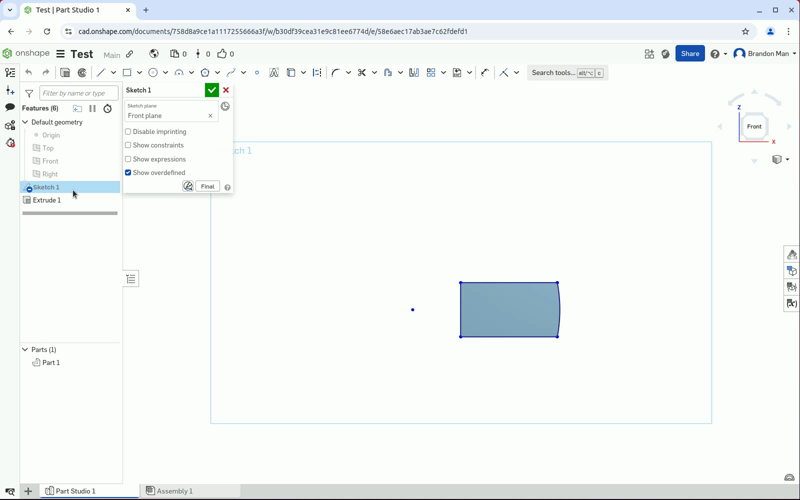
mouse_move(229, 92)
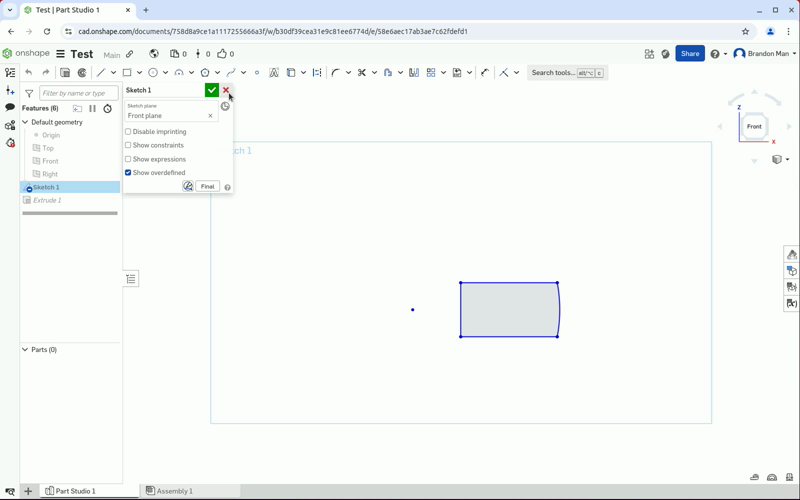
click(229, 92)
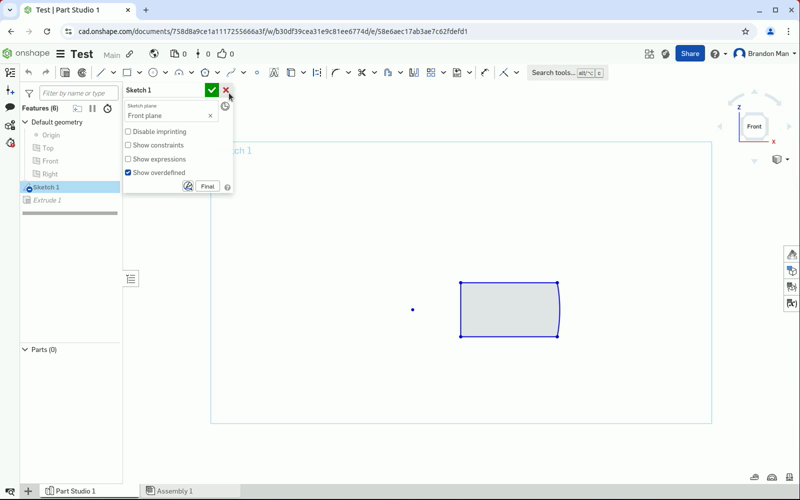
key(shift+s)
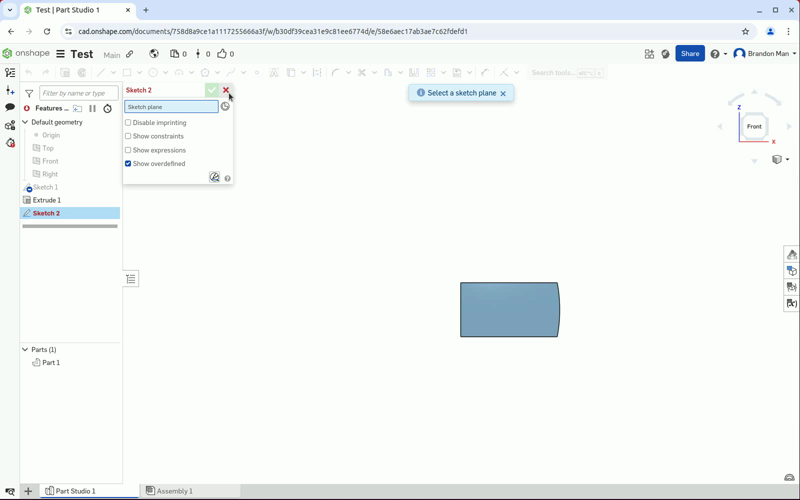
mouse_move(73, 163)
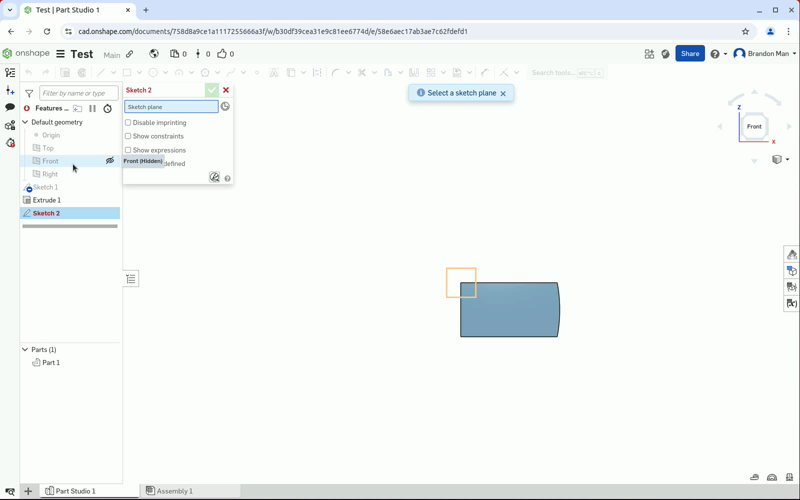
click(73, 163)
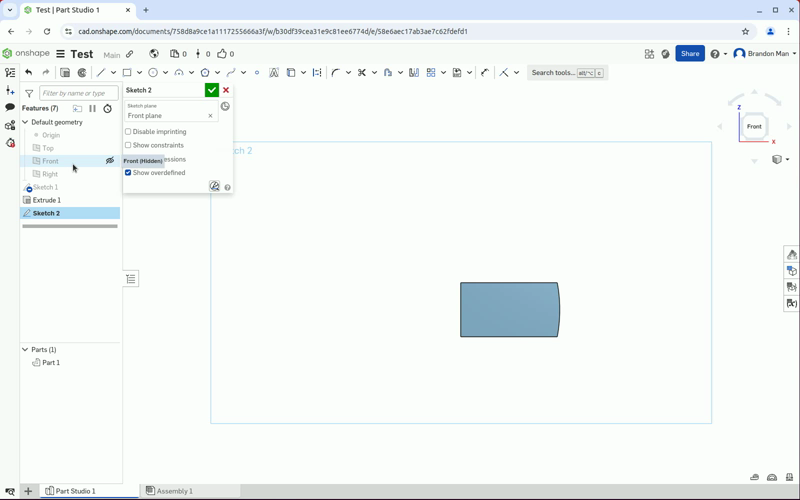
mouse_move(73, 352)
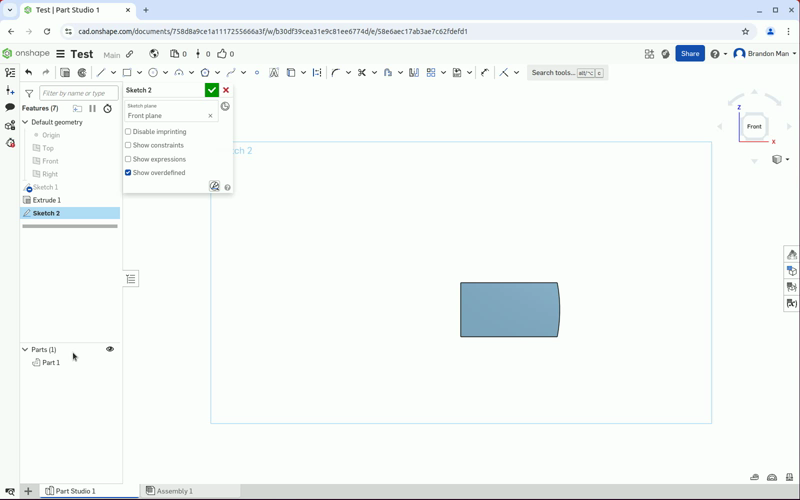
key(y)
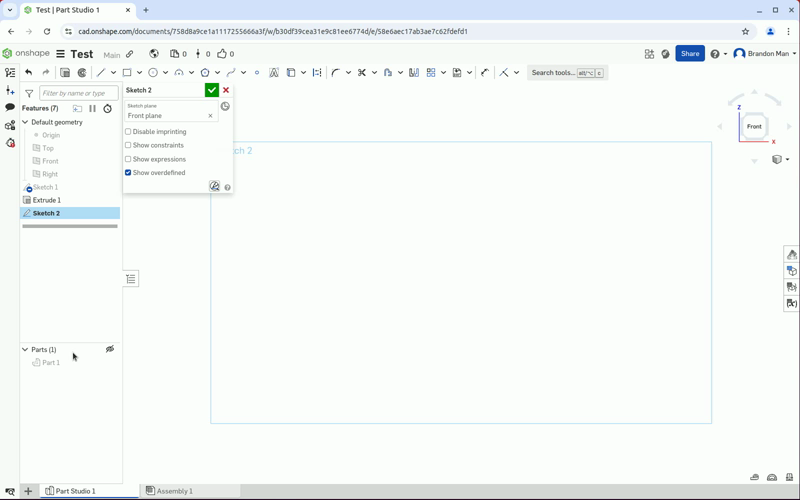
key(l)
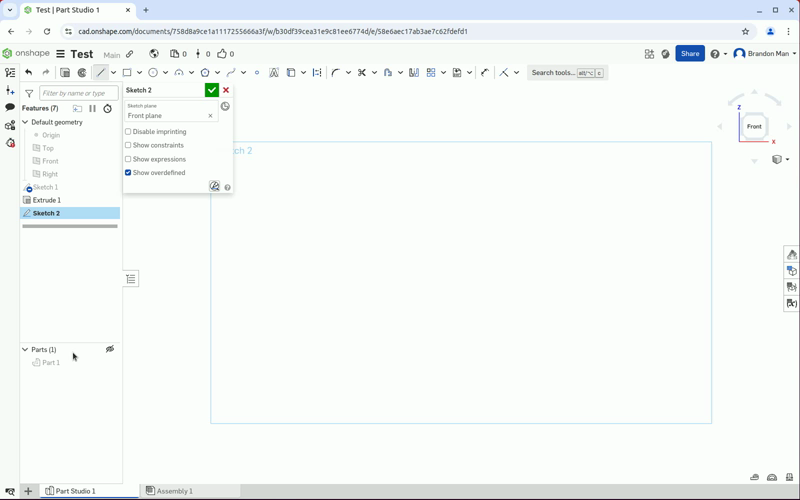
key_down(shift)
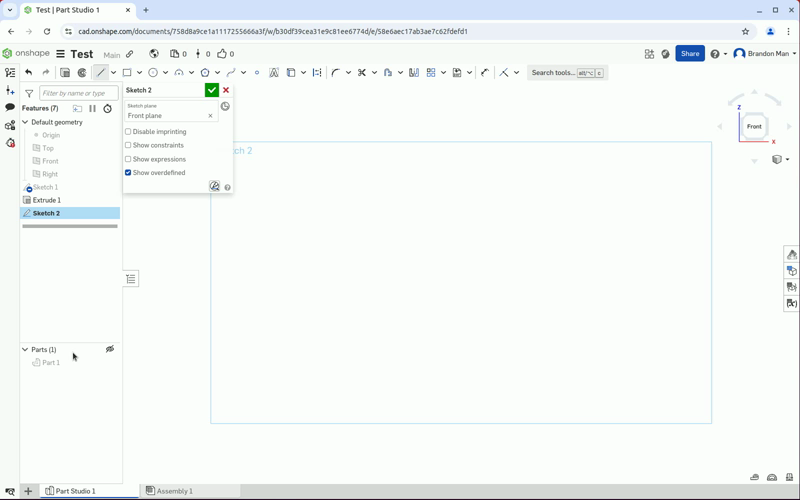
mouse_move(556, 336)
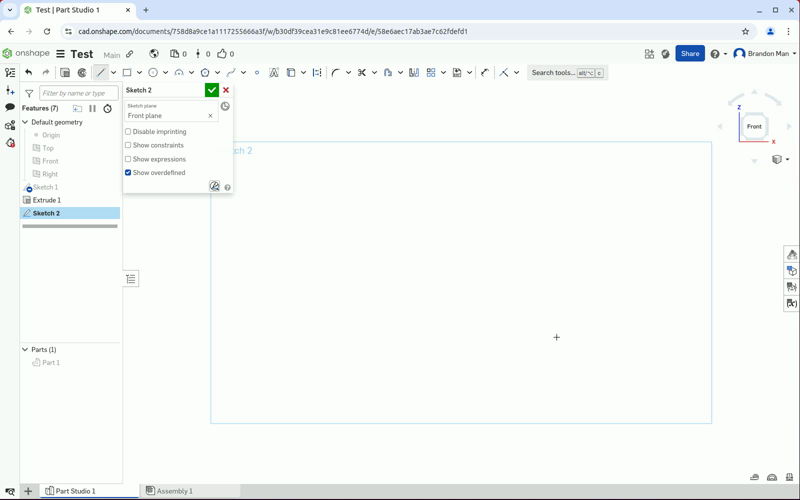
click(556, 336)
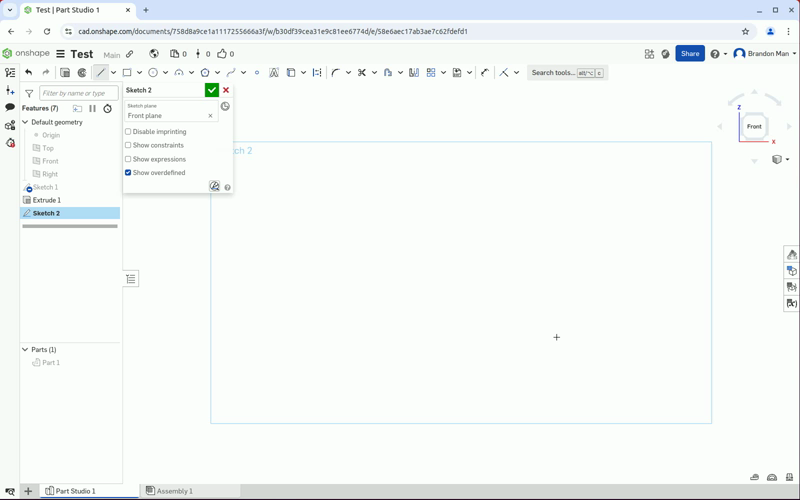
key_up(shift)
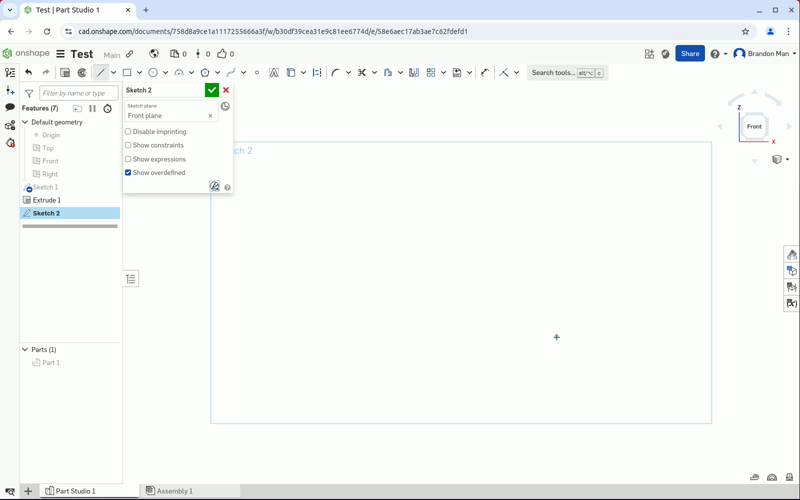
key_down(shift)
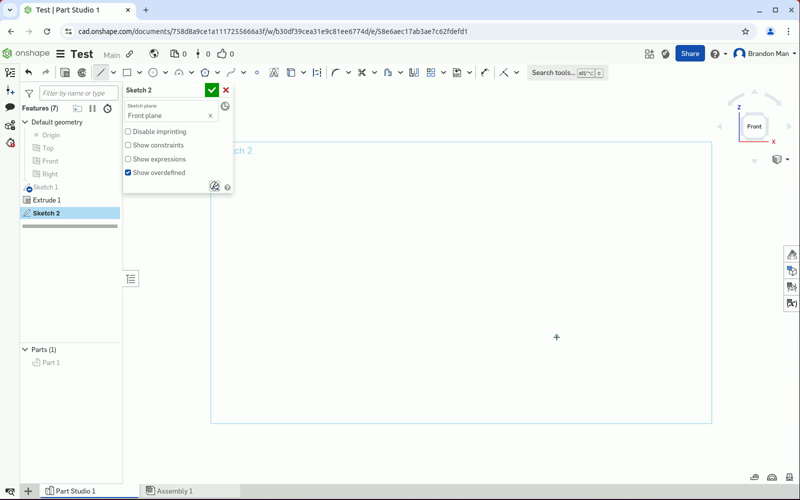
mouse_move(586, 336)
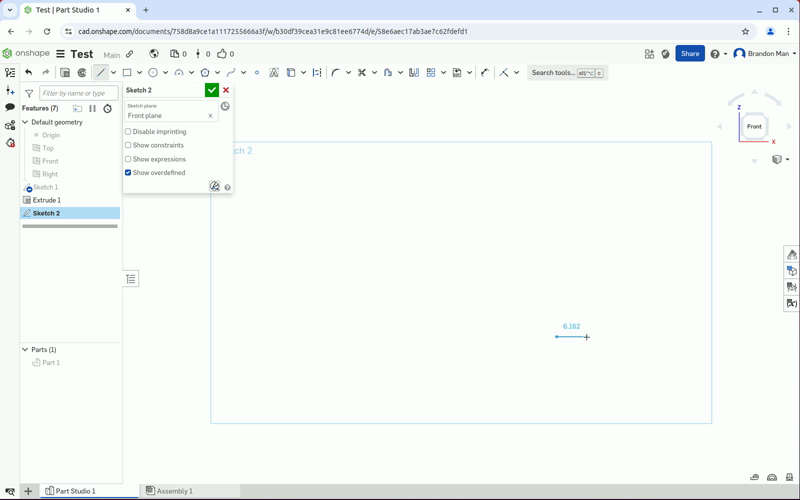
mouse_move(573, 336)
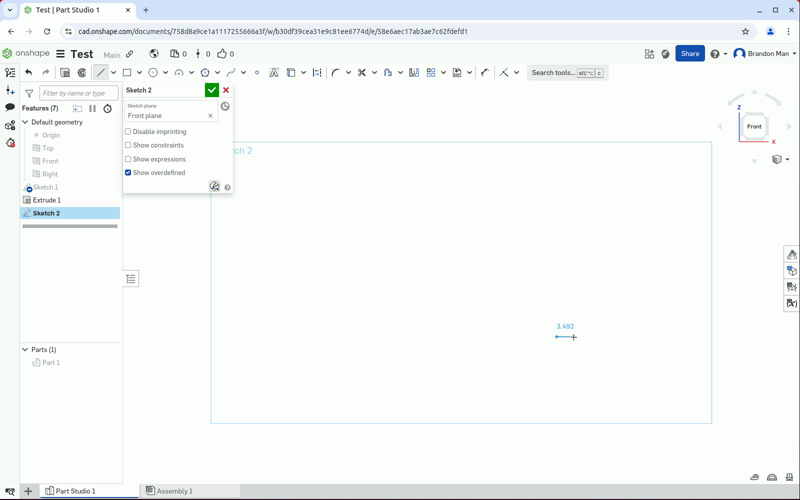
click(573, 336)
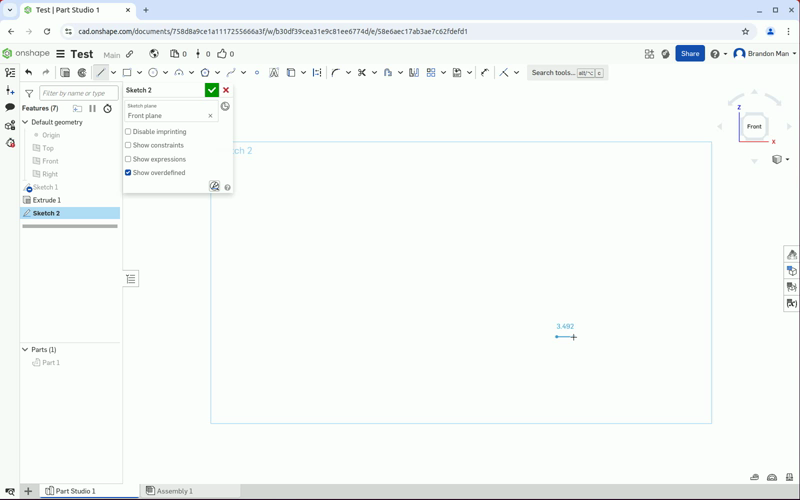
key_up(shift)
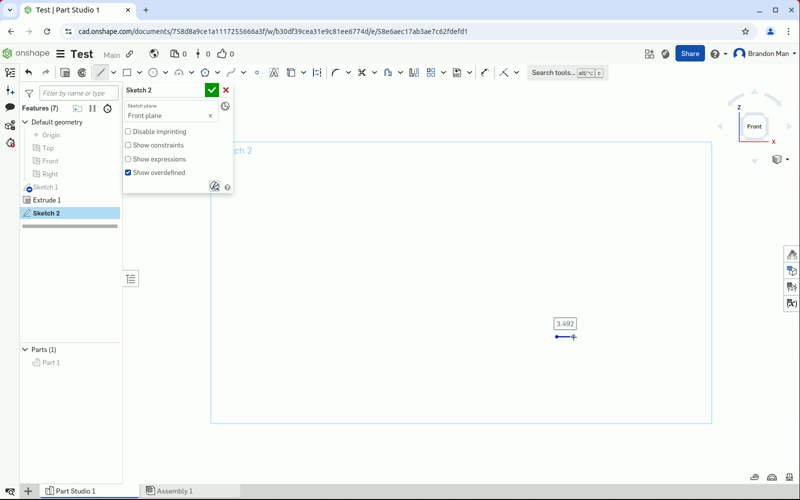
key_down(shift)
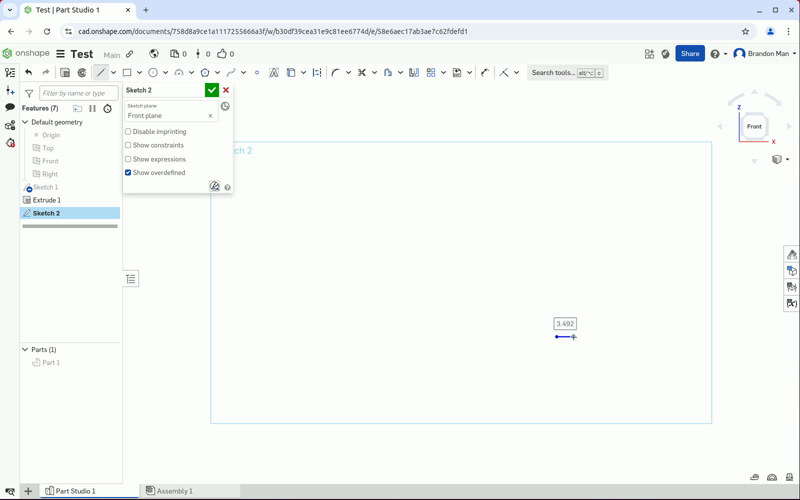
mouse_move(589, 336)
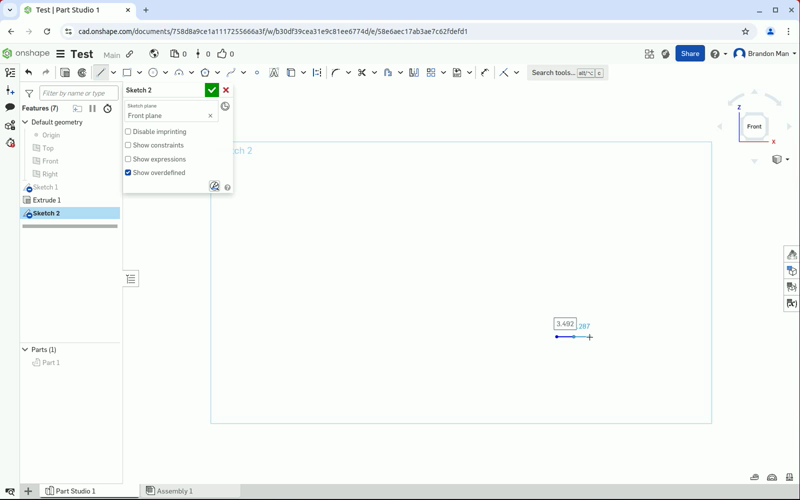
mouse_move(573, 282)
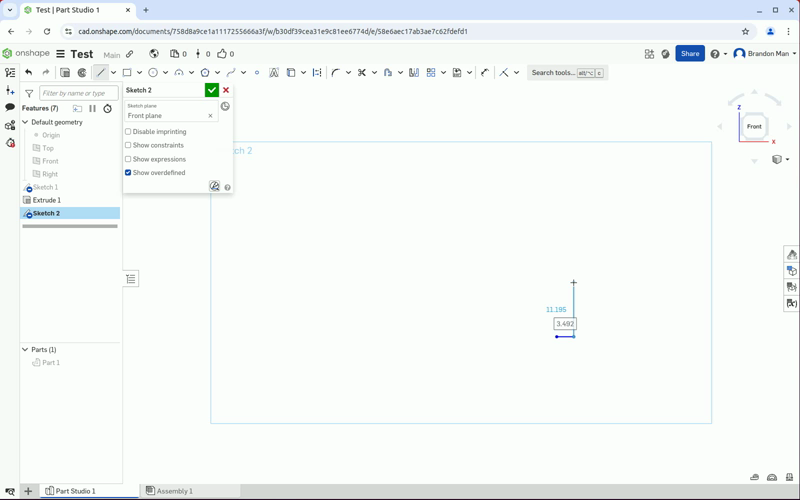
click(573, 282)
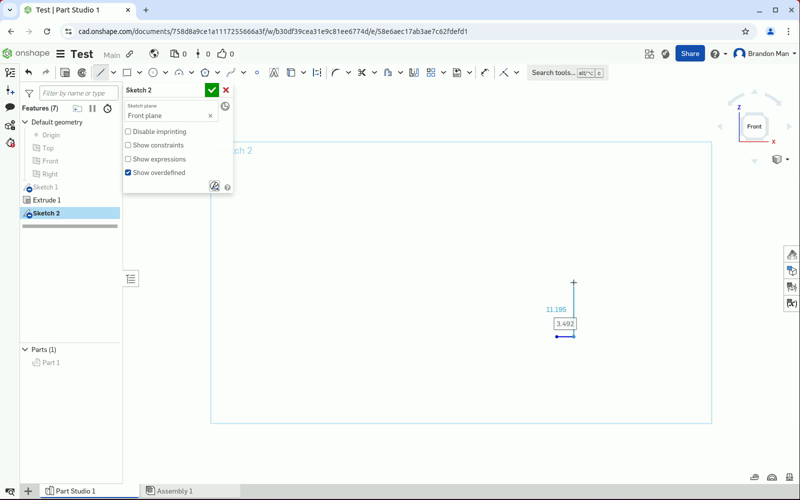
key_up(shift)
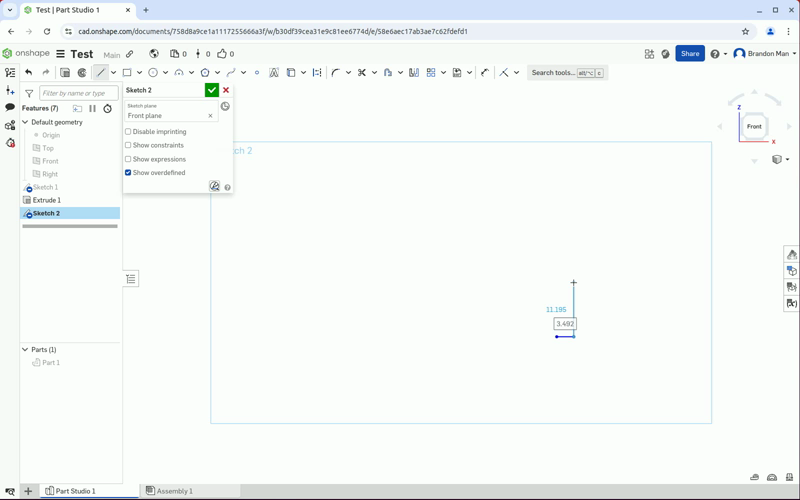
key_down(shift)
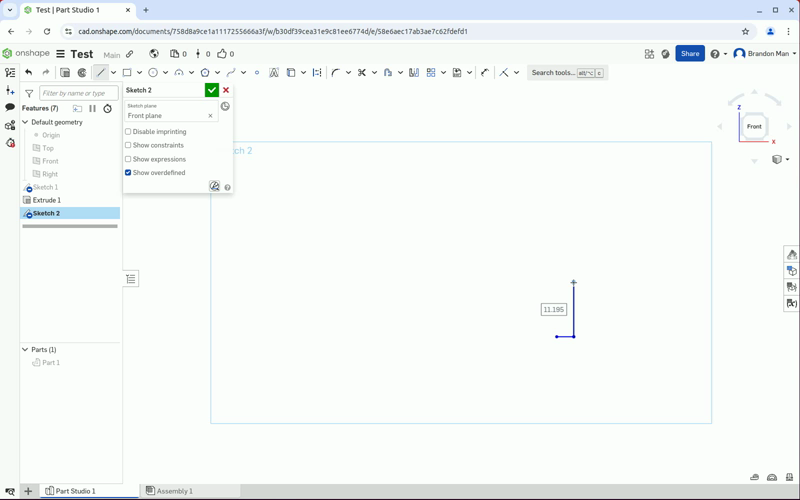
mouse_move(589, 282)
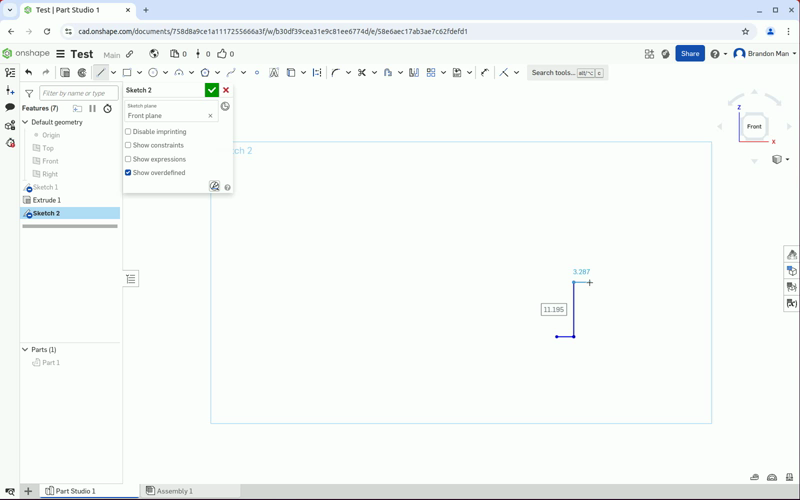
mouse_move(556, 282)
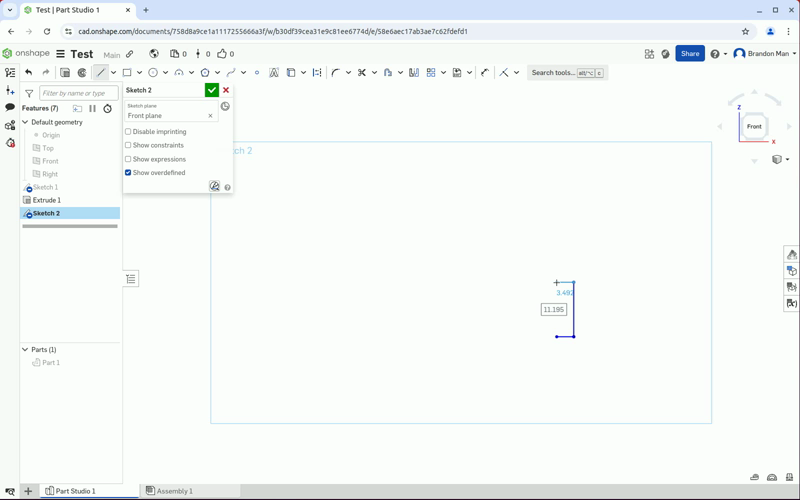
click(556, 282)
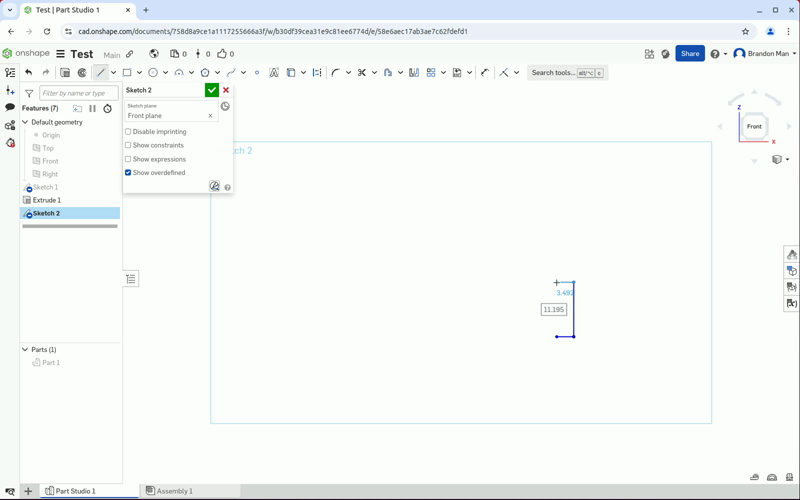
key_up(shift)
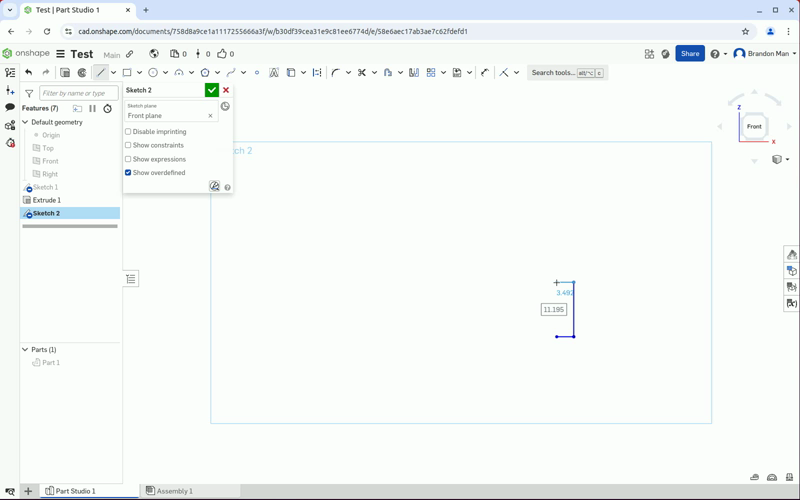
key(esc)
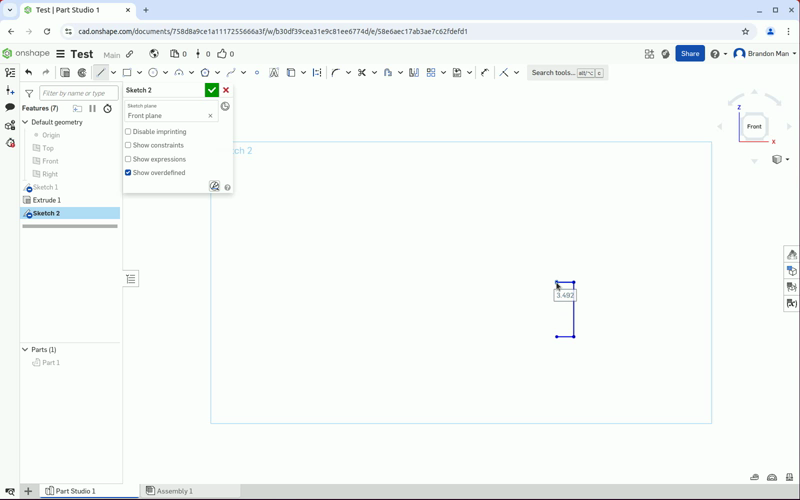
key(a)
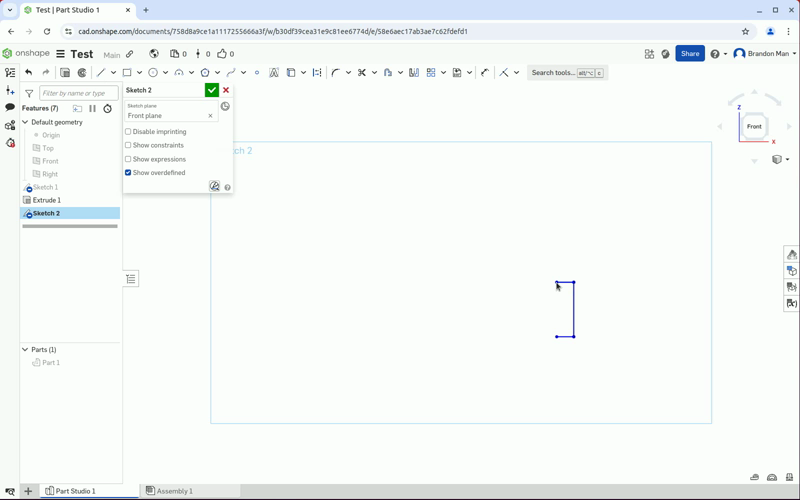
mouse_move(556, 282)
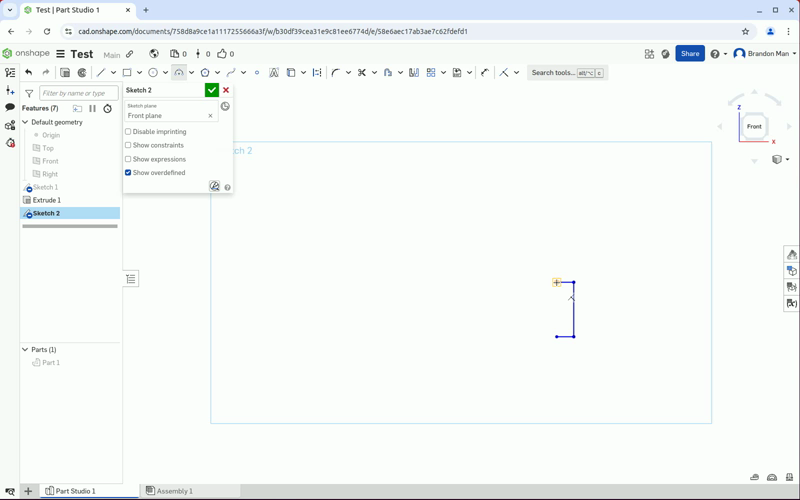
click(556, 282)
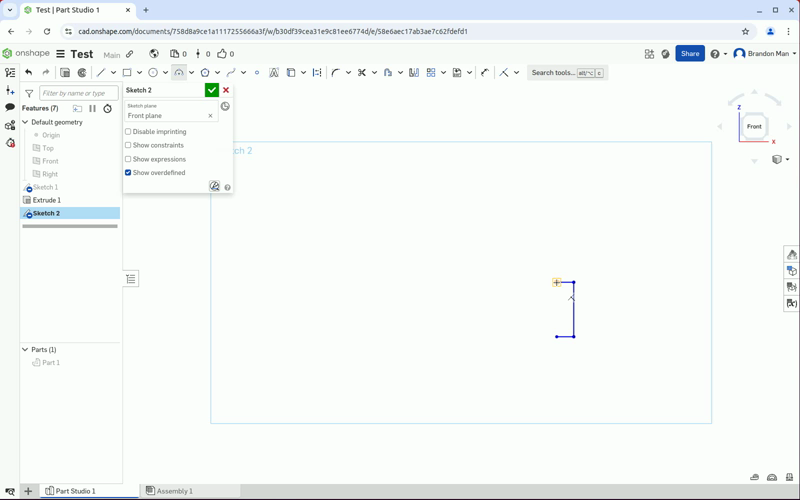
mouse_move(556, 336)
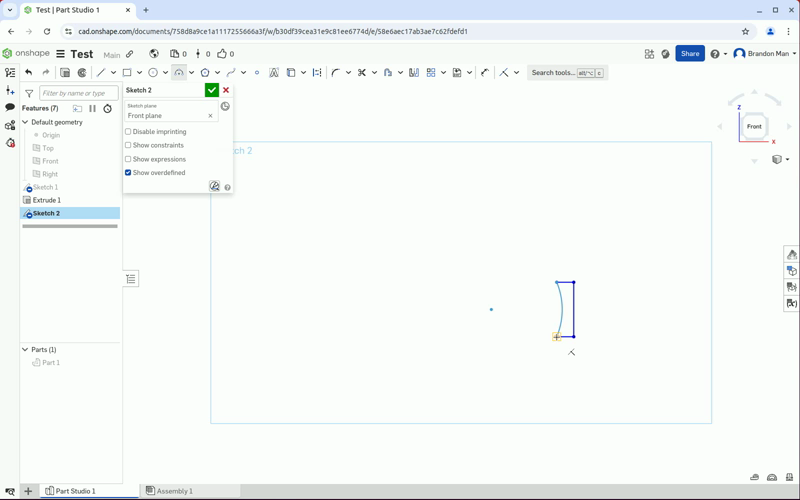
click(556, 336)
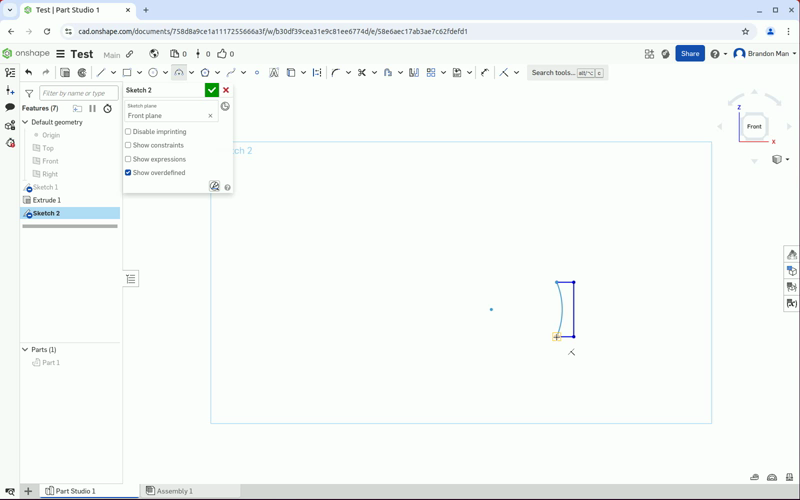
key_down(shift)
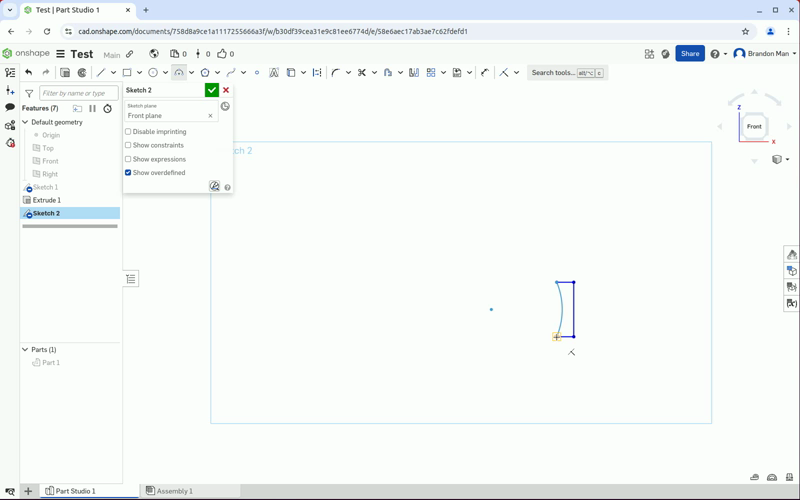
mouse_move(559, 309)
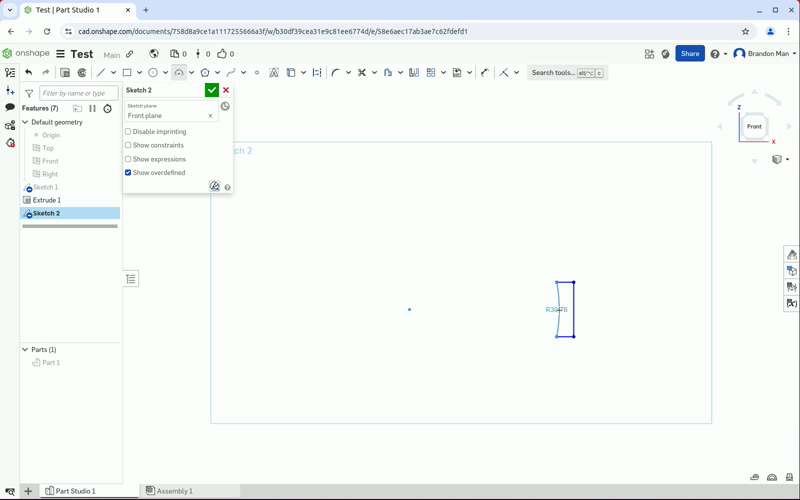
click(559, 309)
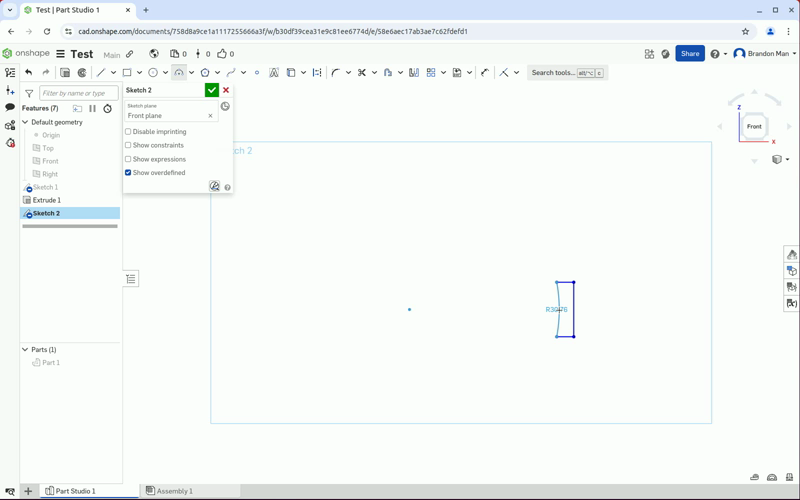
key_up(shift)
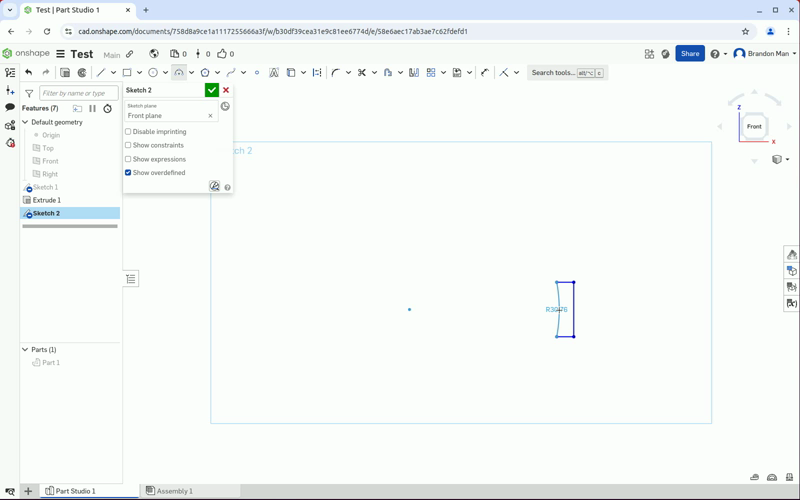
key(esc)
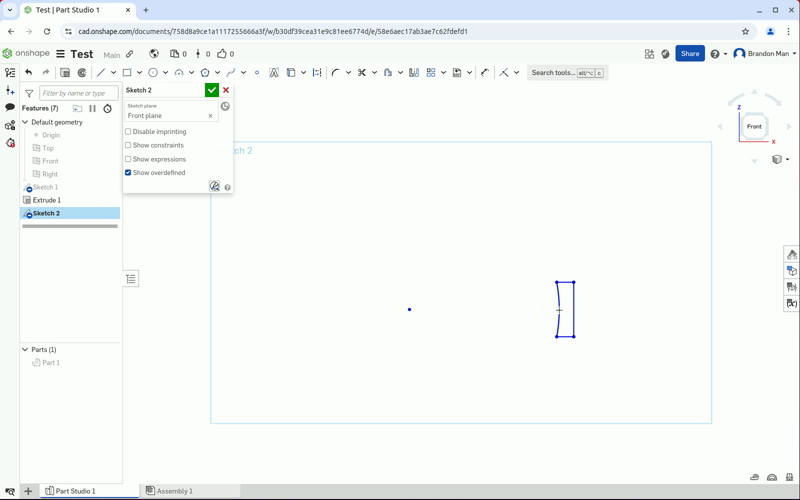
mouse_move(559, 326)
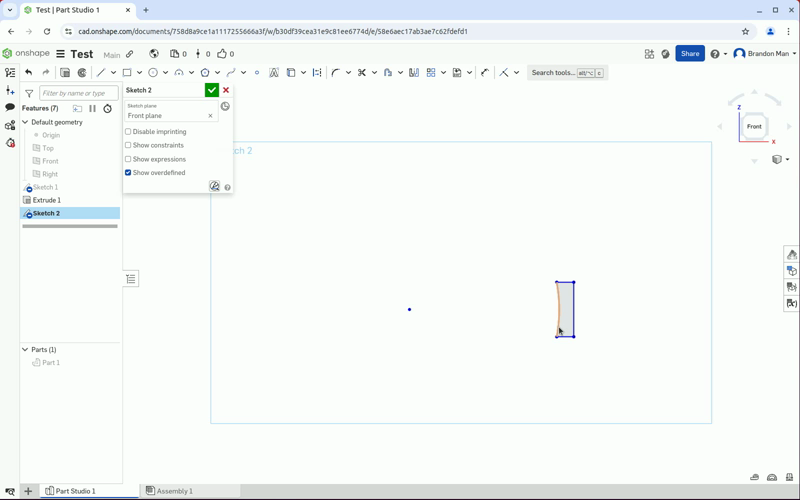
scroll(6)
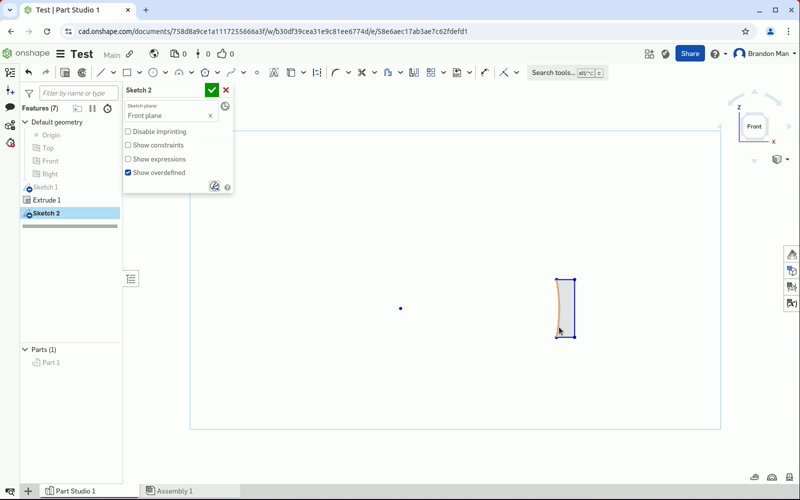
scroll(6)
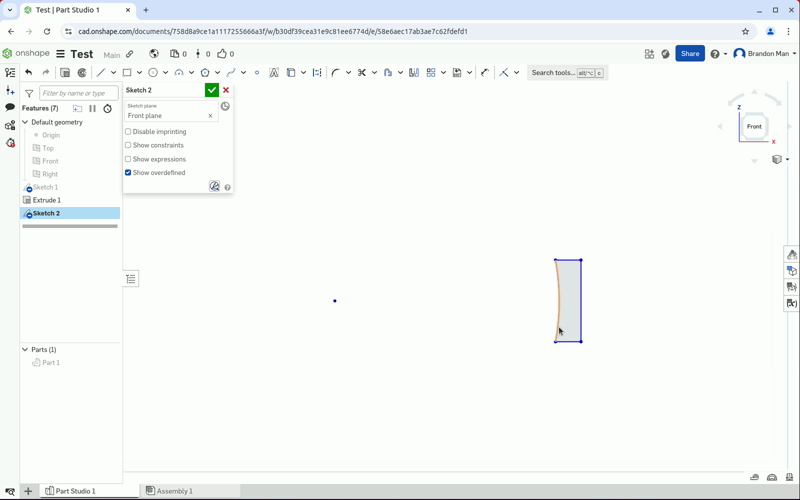
scroll(6)
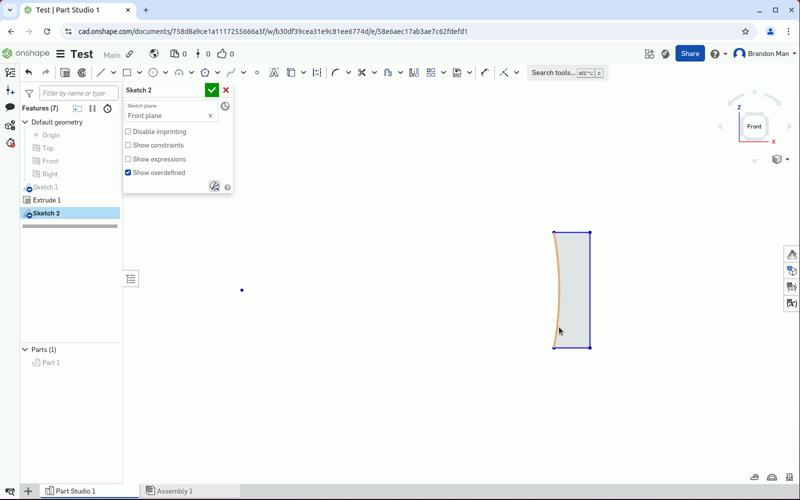
scroll(6)
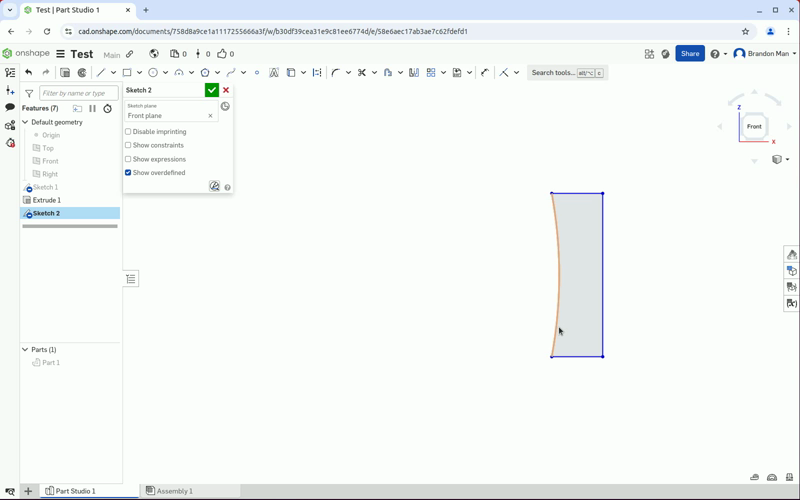
scroll(6)
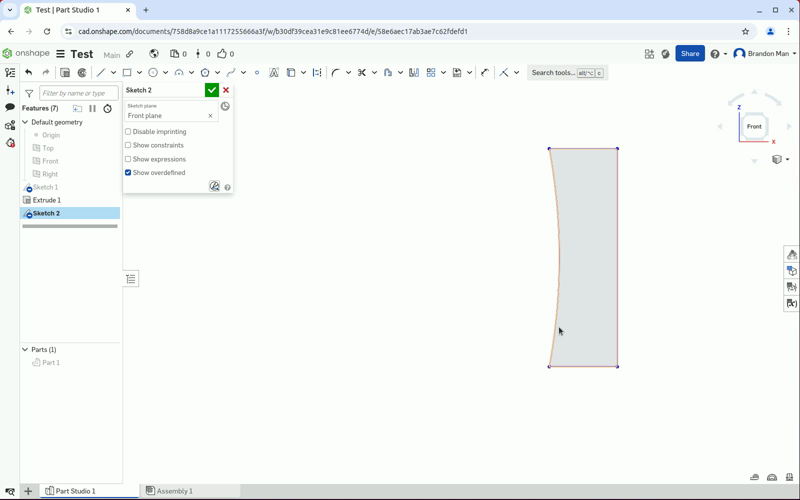
scroll(6)
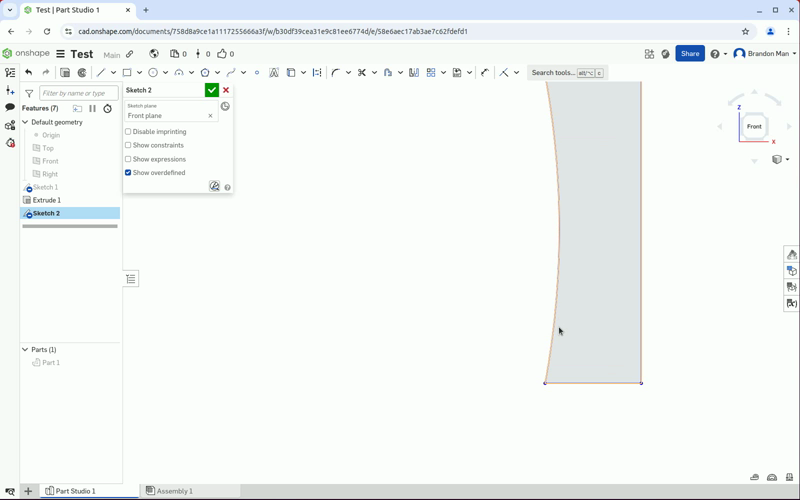
scroll(6)
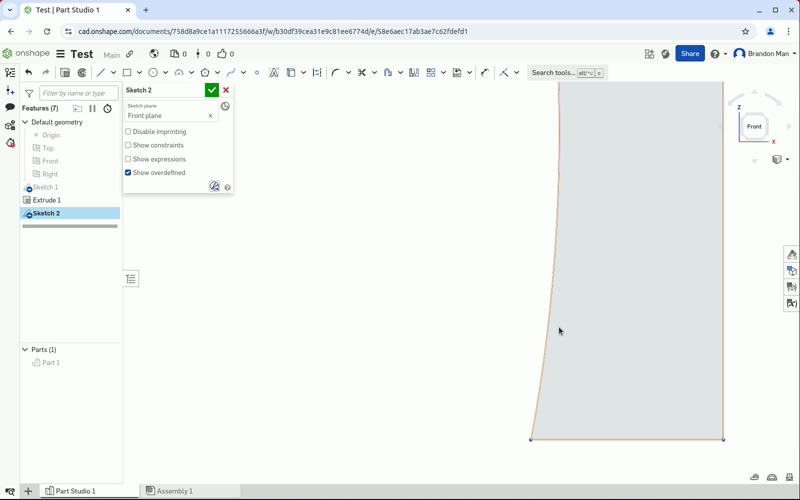
click(559, 326)
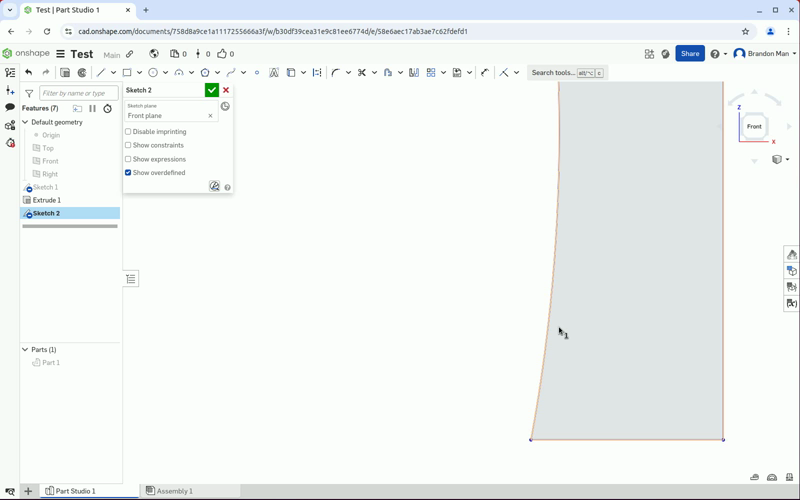
scroll(-6)
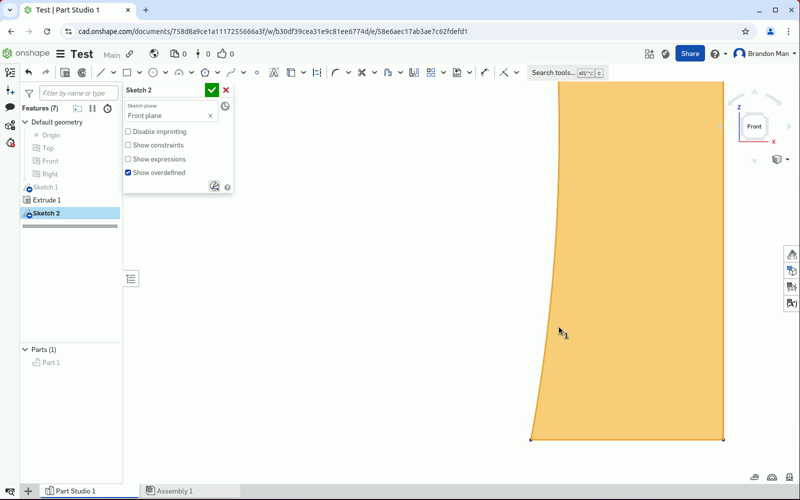
scroll(-6)
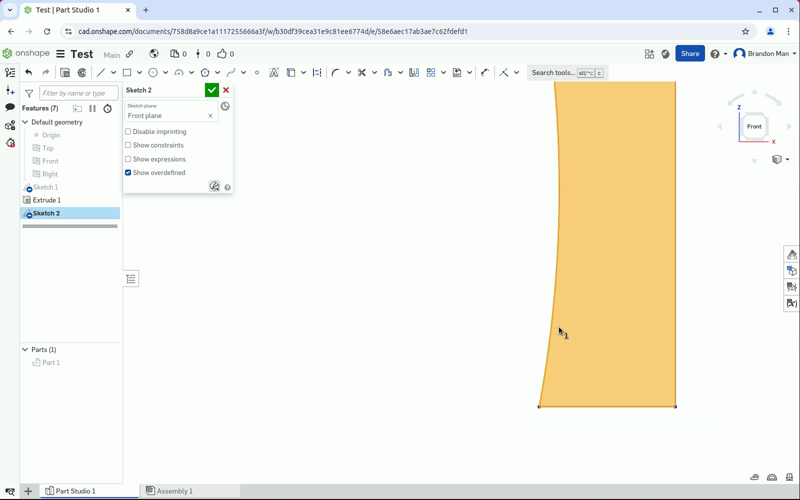
scroll(-6)
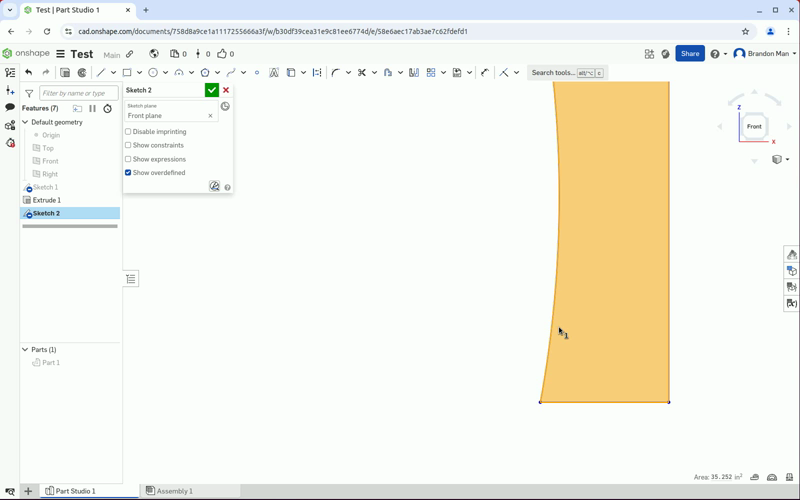
scroll(-6)
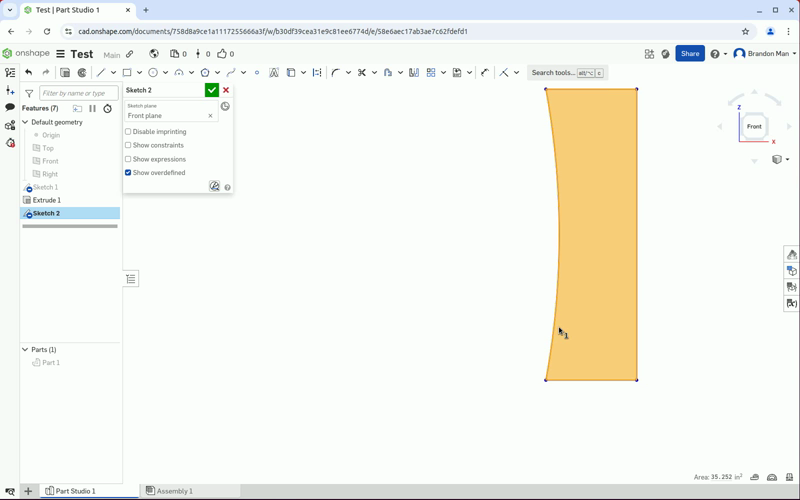
scroll(-6)
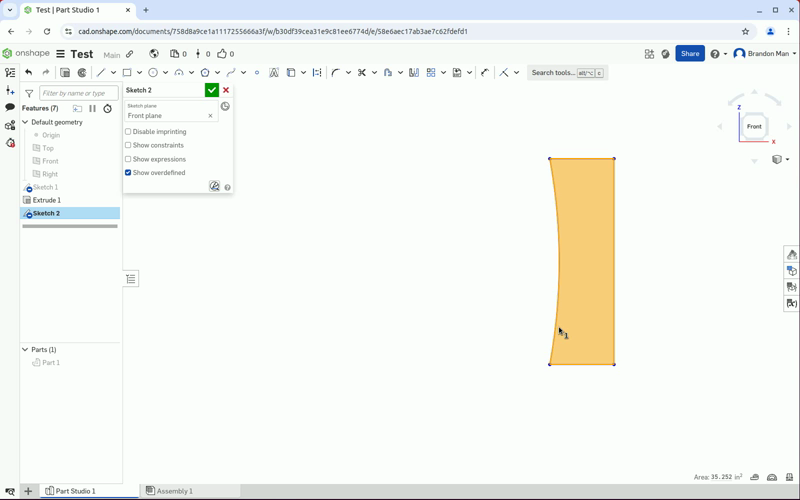
scroll(-6)
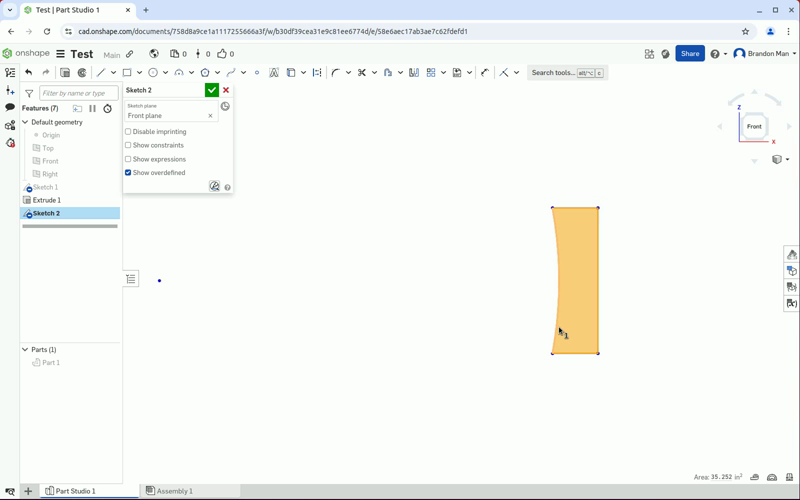
scroll(-6)
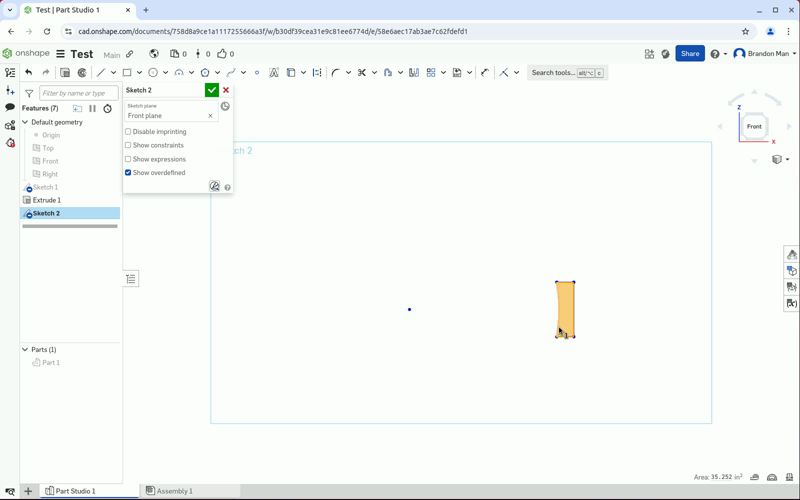
mouse_move(73, 352)
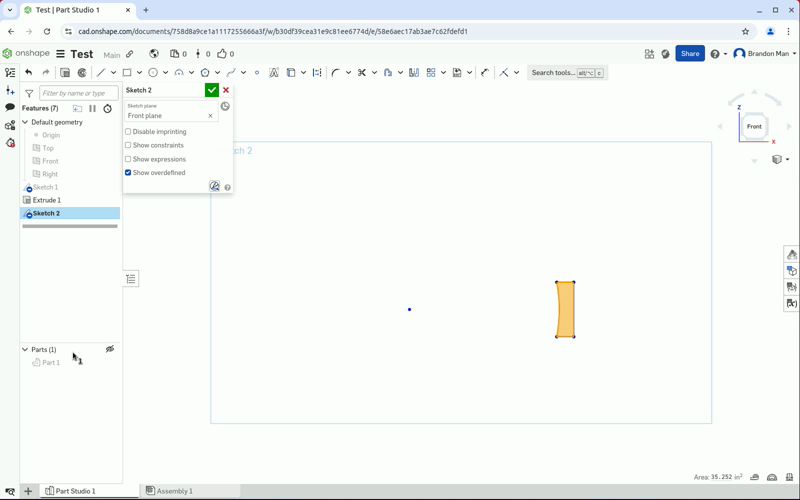
key(shift+y)
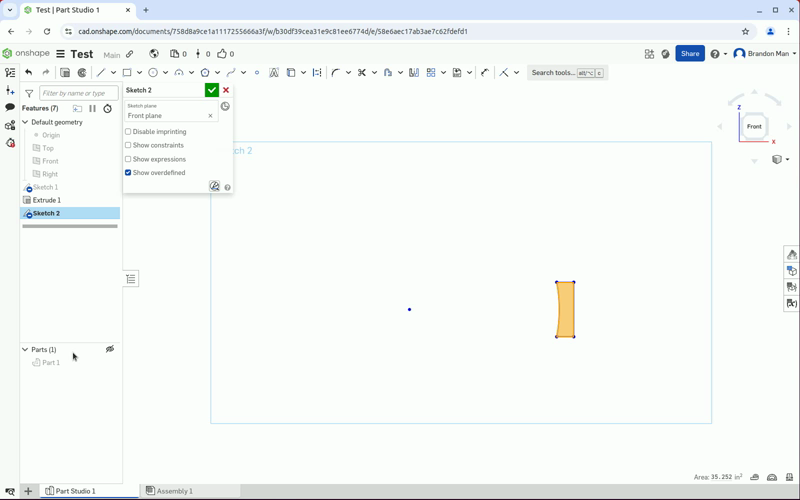
key(shift+e)
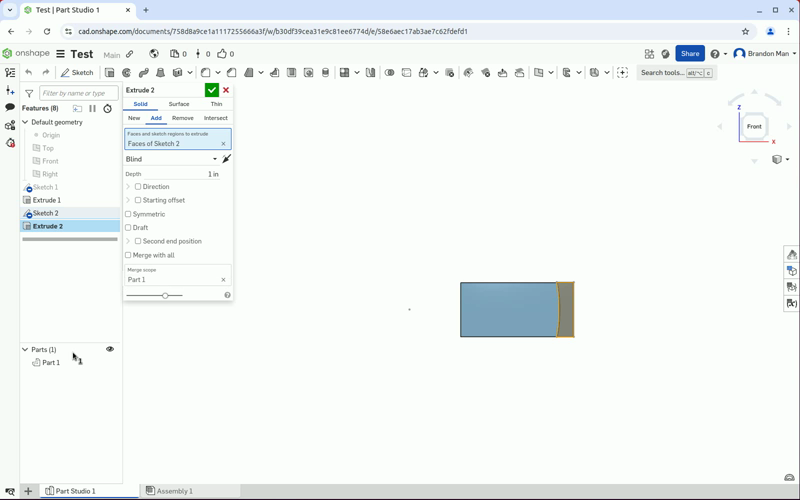
mouse_move(143, 106)
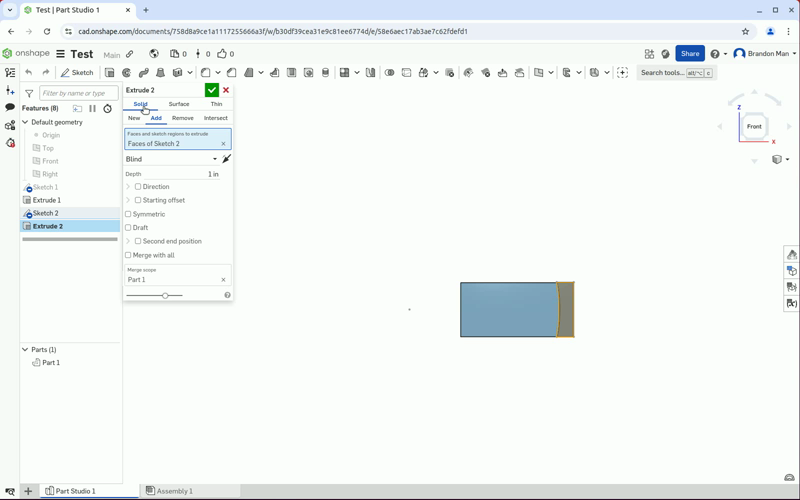
click(143, 106)
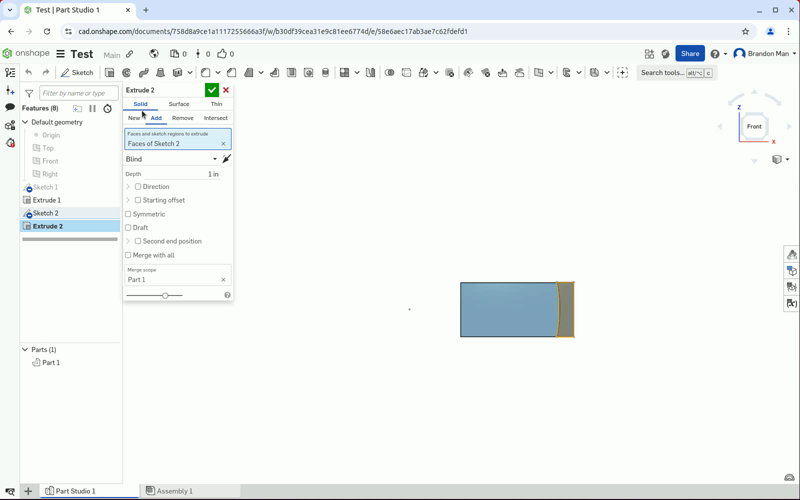
mouse_move(137, 120)
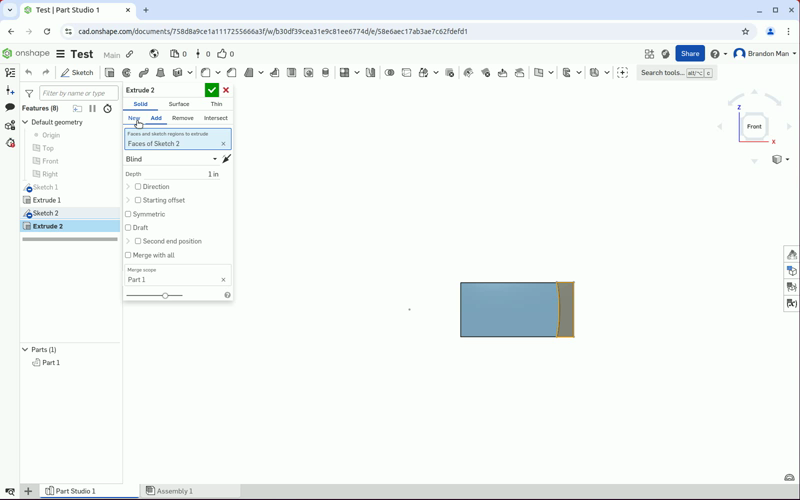
click(137, 120)
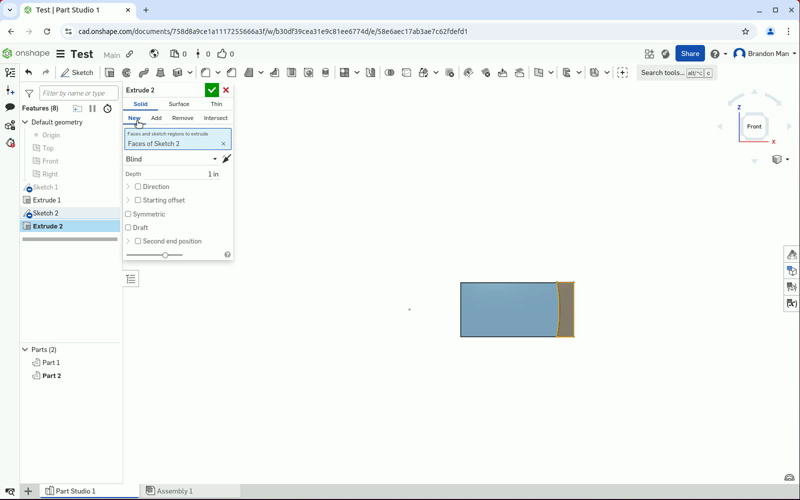
key(tab, 4)
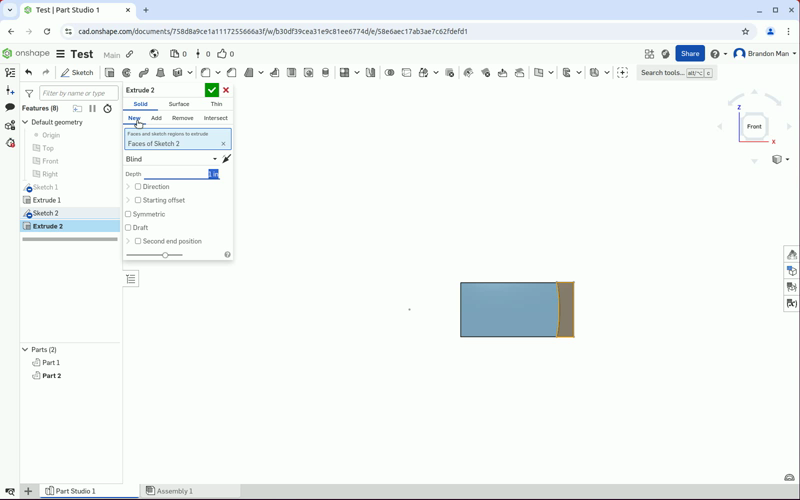
text(5.536)
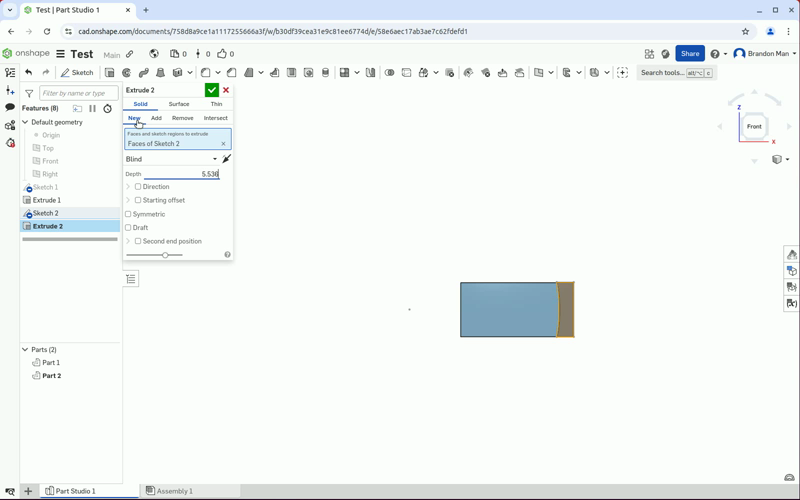
key(enter)
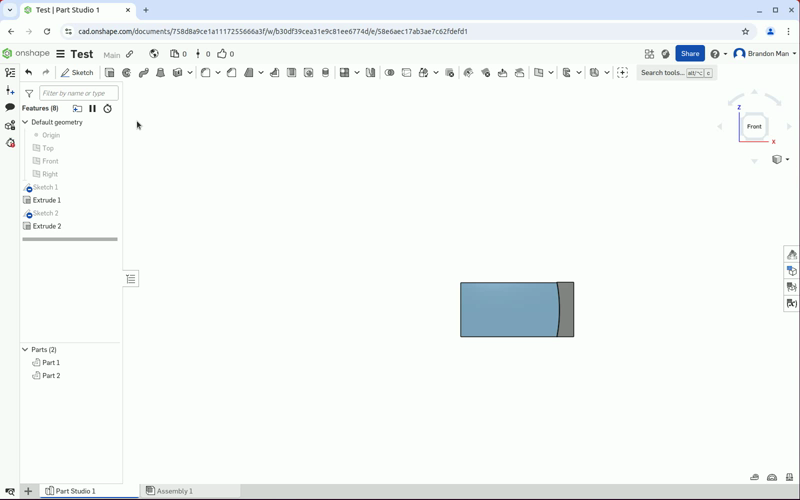
key(shift+h)
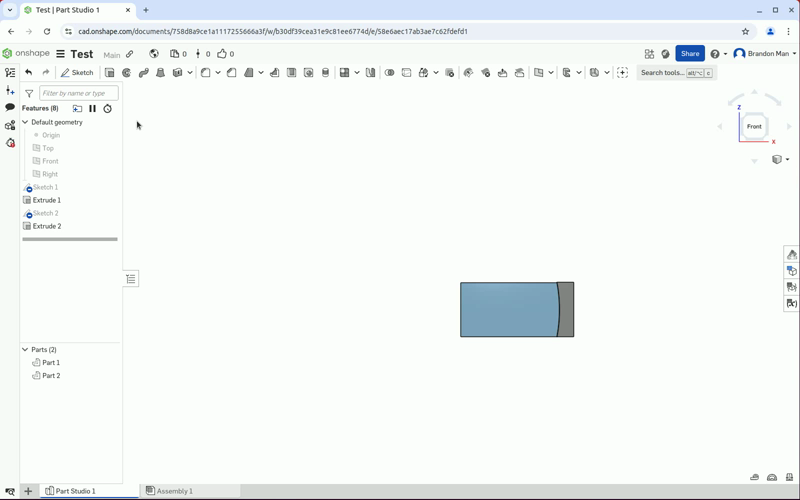
key(shift+h)
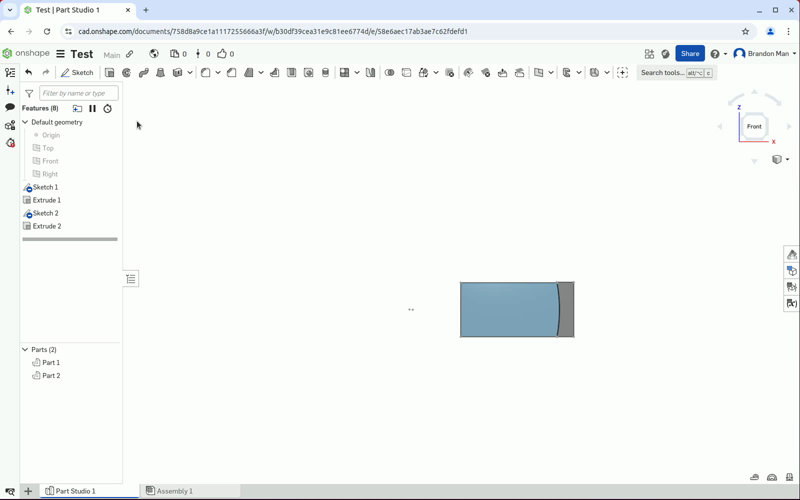
key(shift+7)
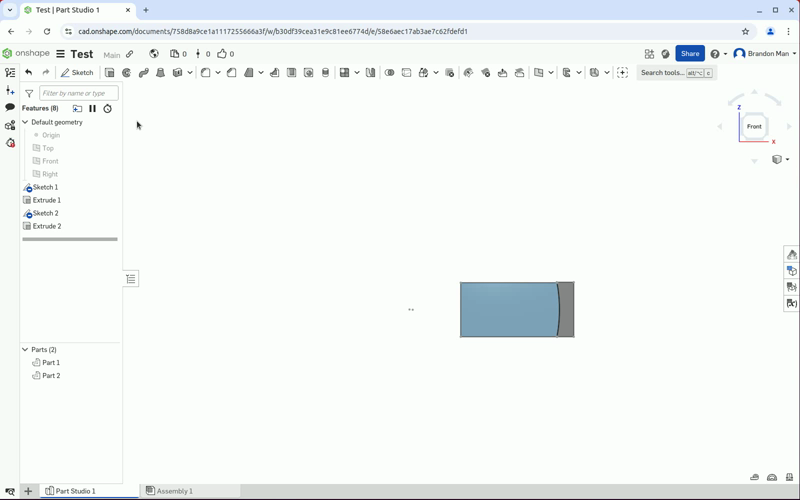
key(left, 2)
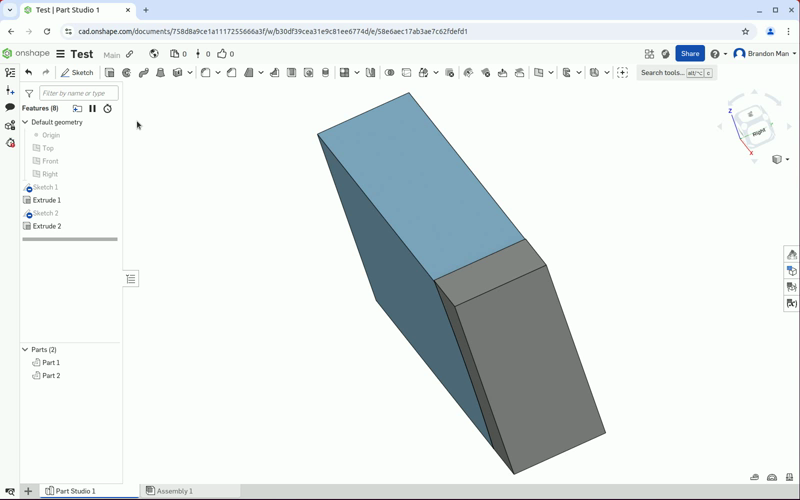
key(down, 2)
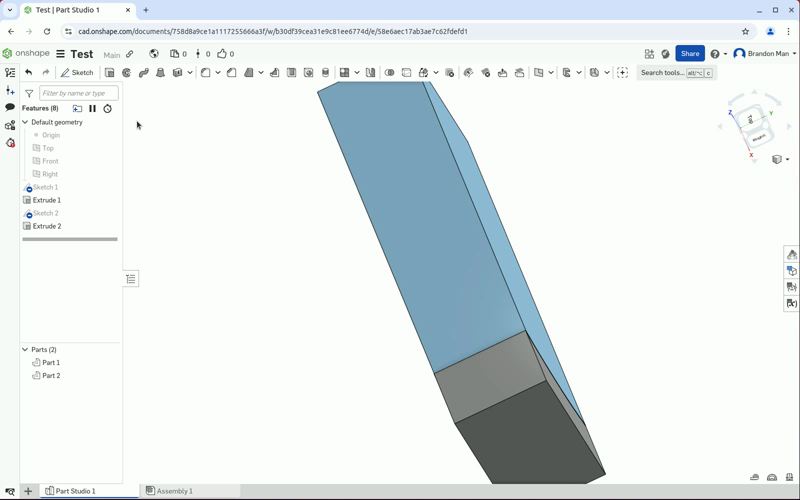
key(up, 2)
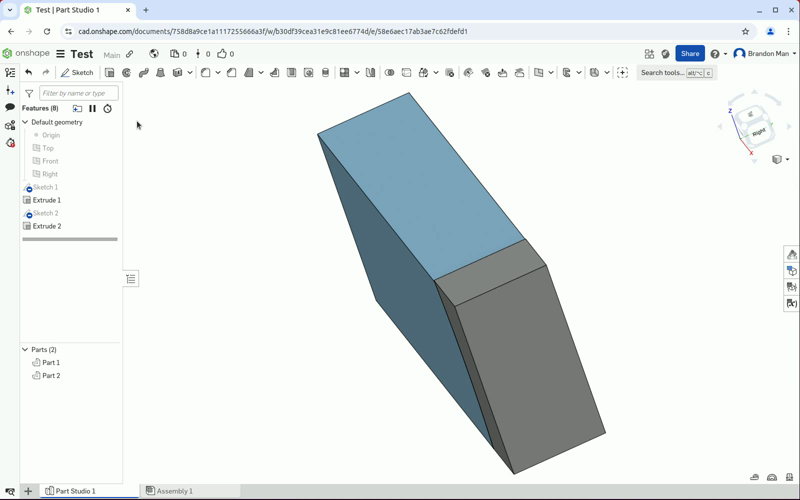
key(right, 2)
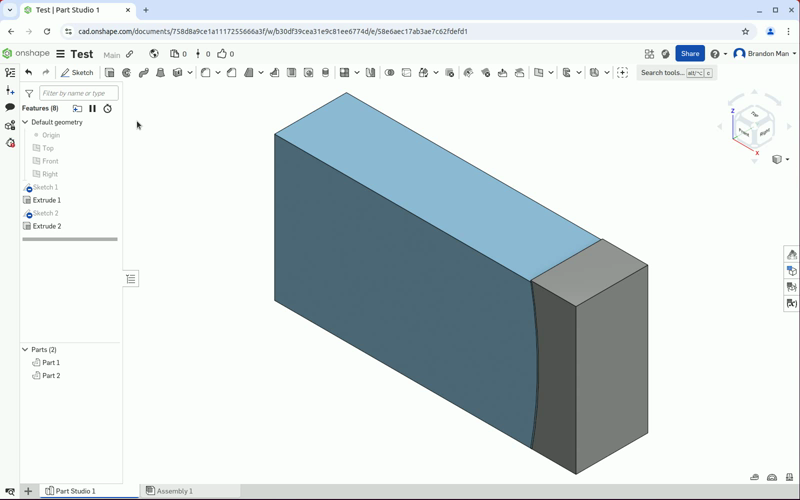
mouse_move(73, 189)
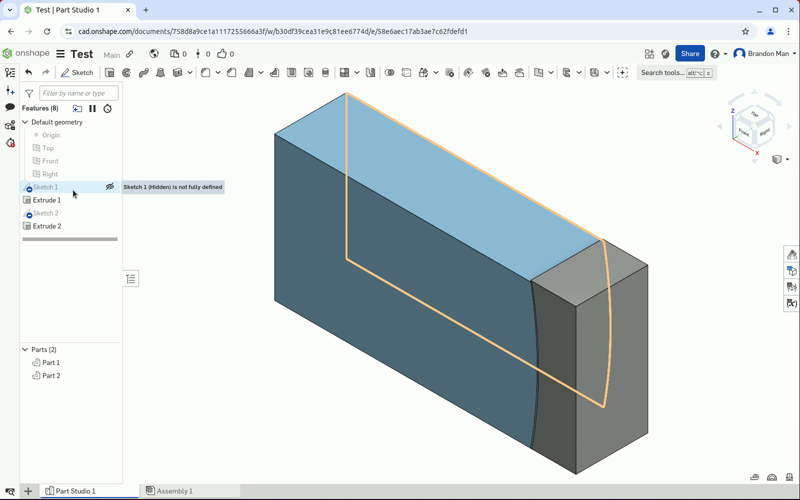
click(73, 189)